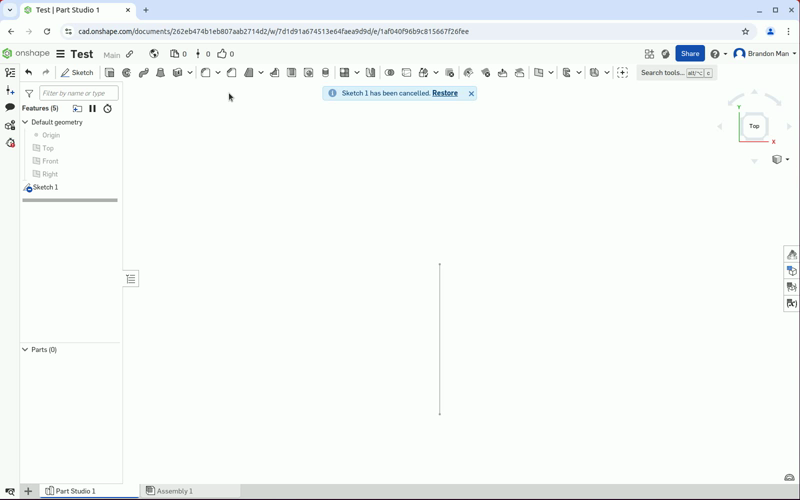
key(shift+h)
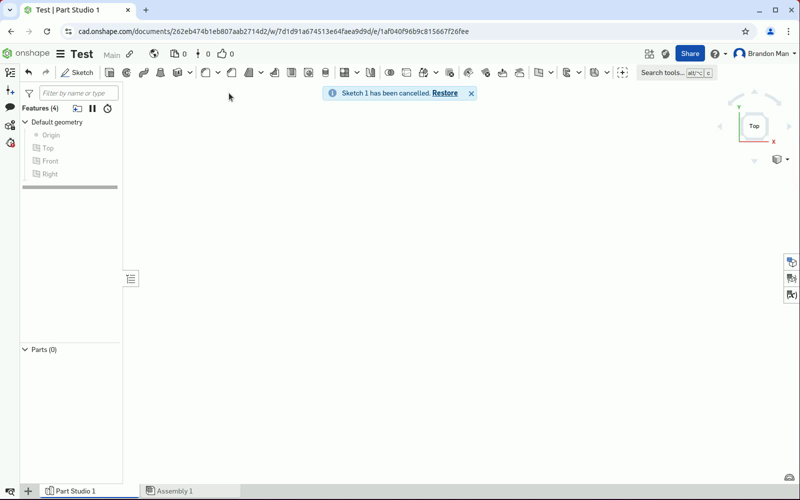
mouse_move(73, 352)
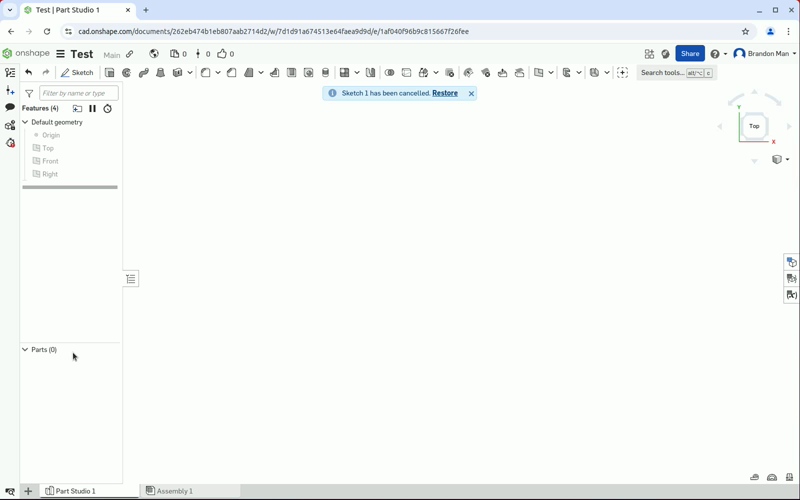
key(y)
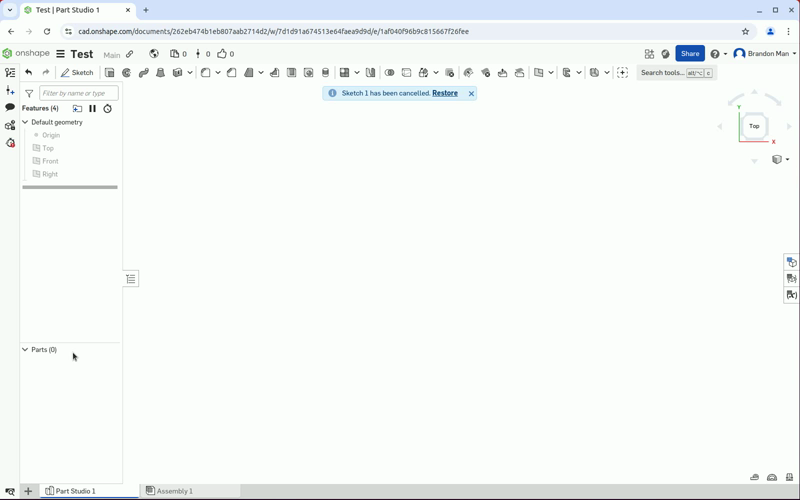
key(shift+p)
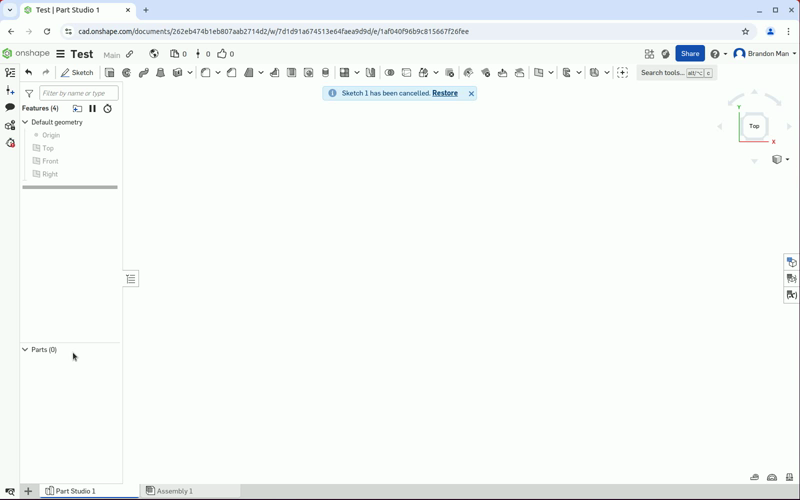
key(space)
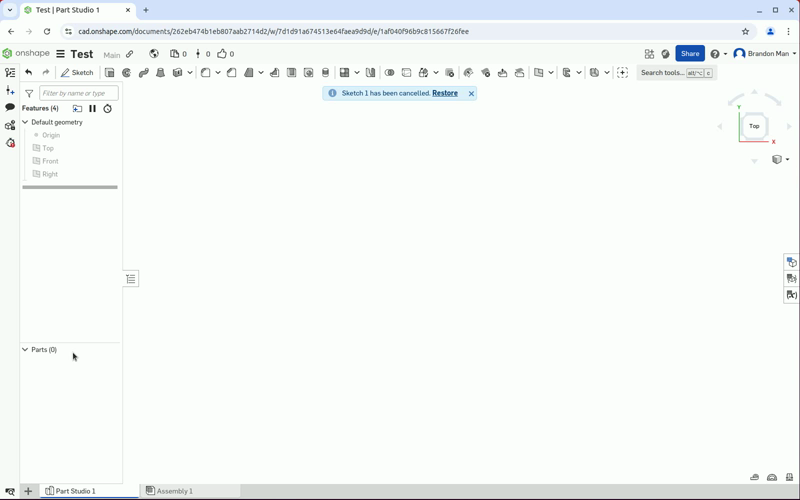
key_down(shift)
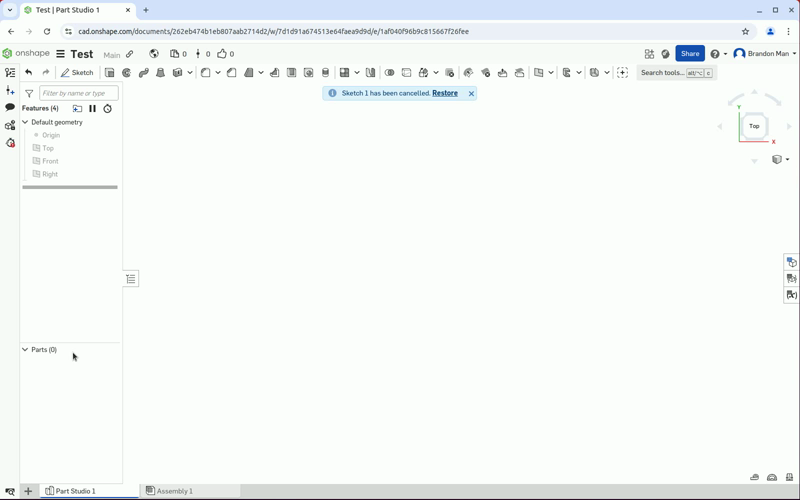
key(up)
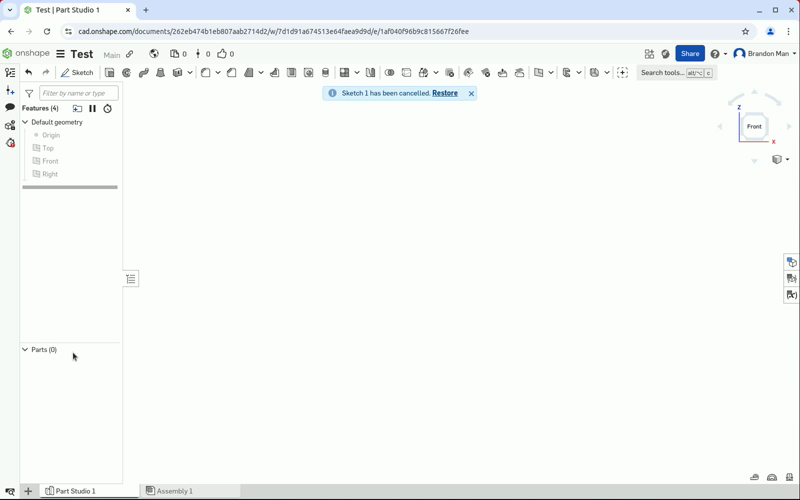
key_up(shift)
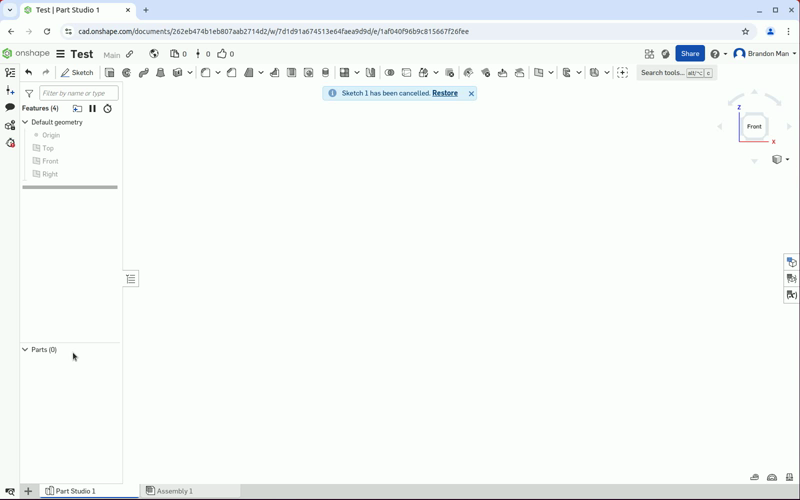
mouse_move(73, 352)
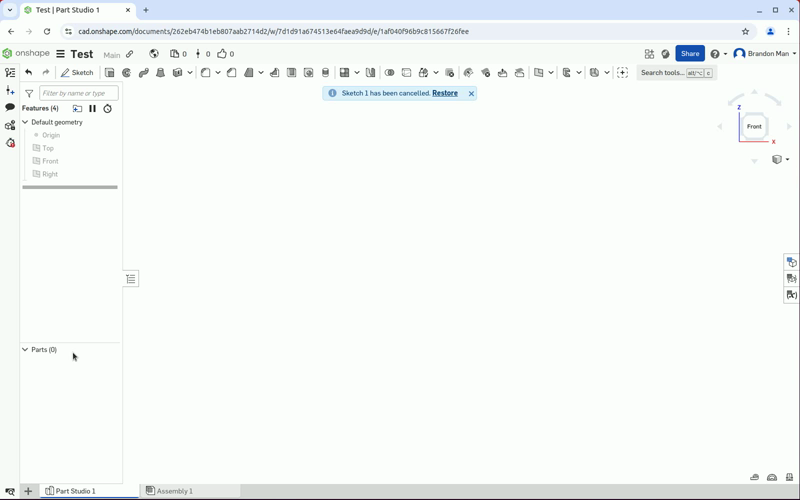
key(shift+y)
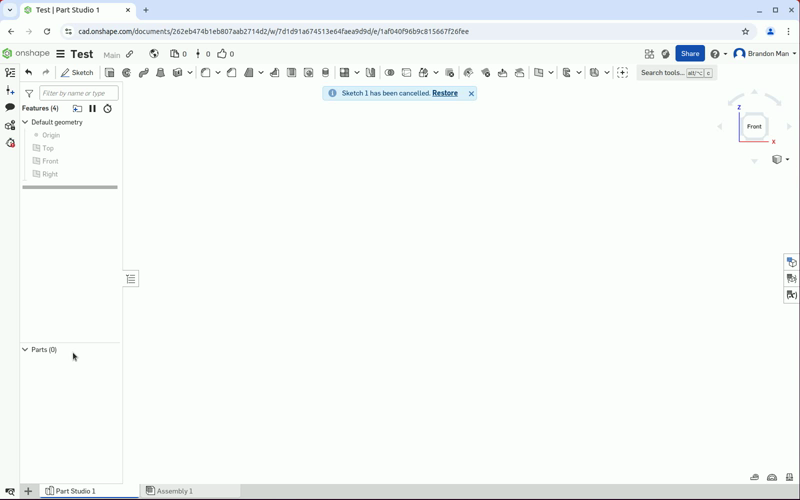
key(shift+s)
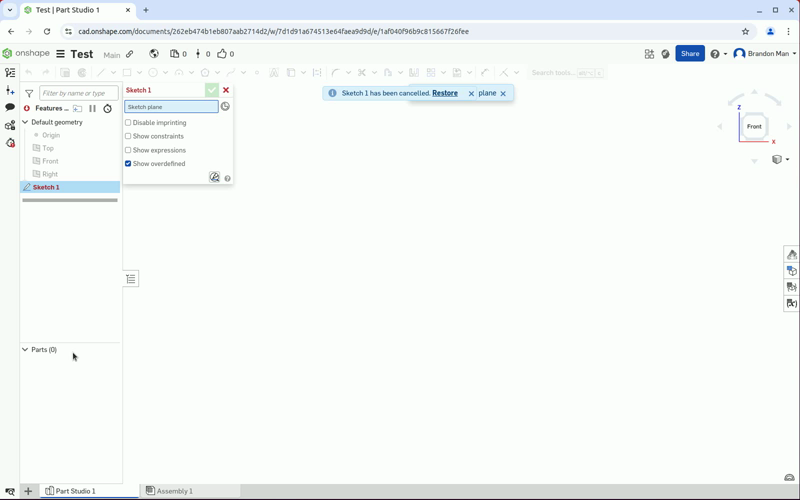
mouse_move(73, 163)
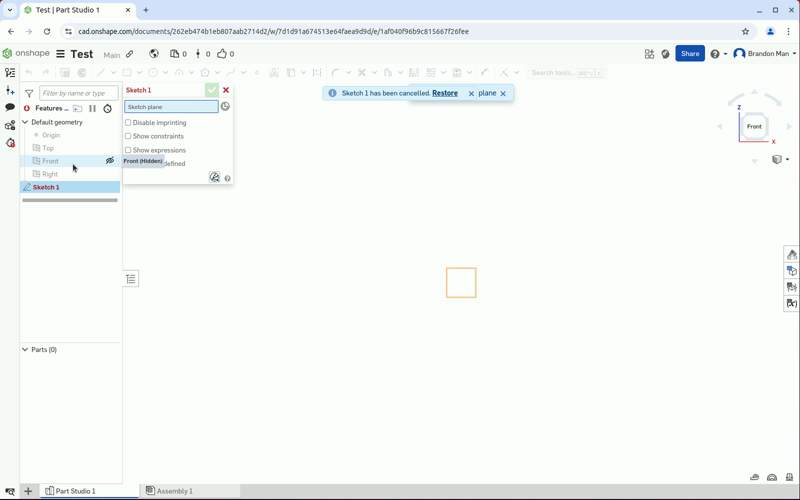
click(73, 163)
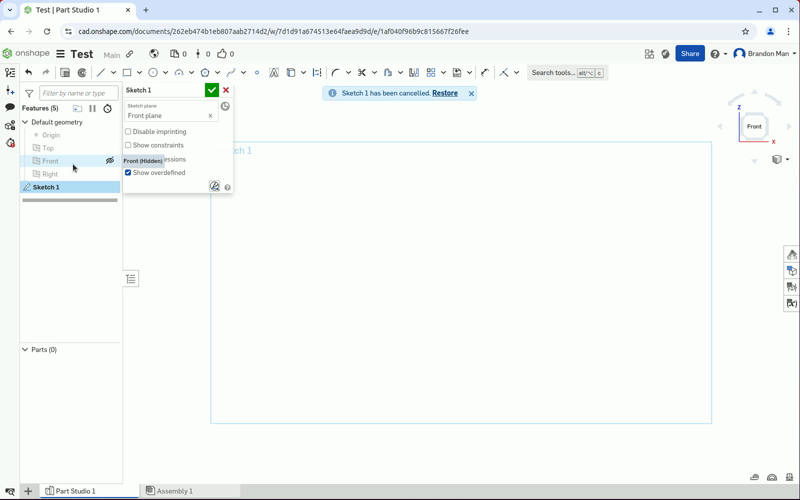
mouse_move(73, 352)
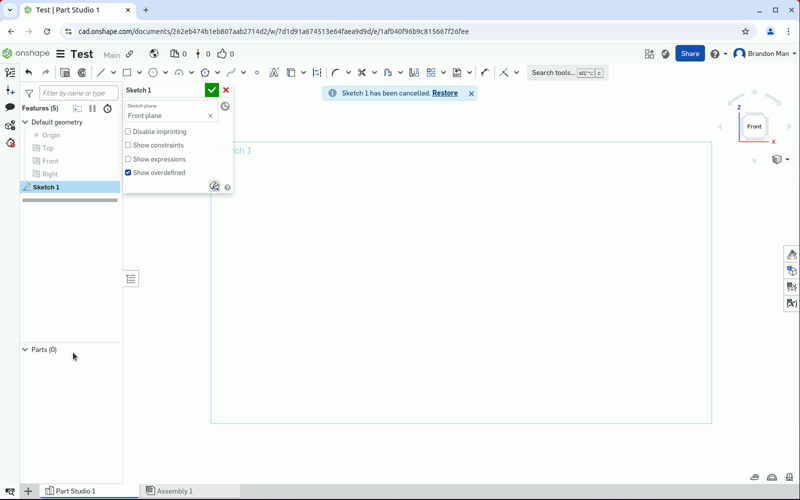
key(y)
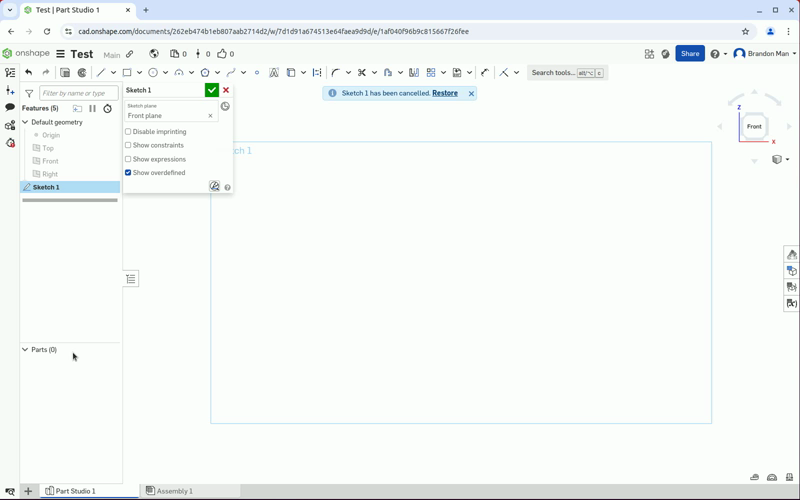
key(l)
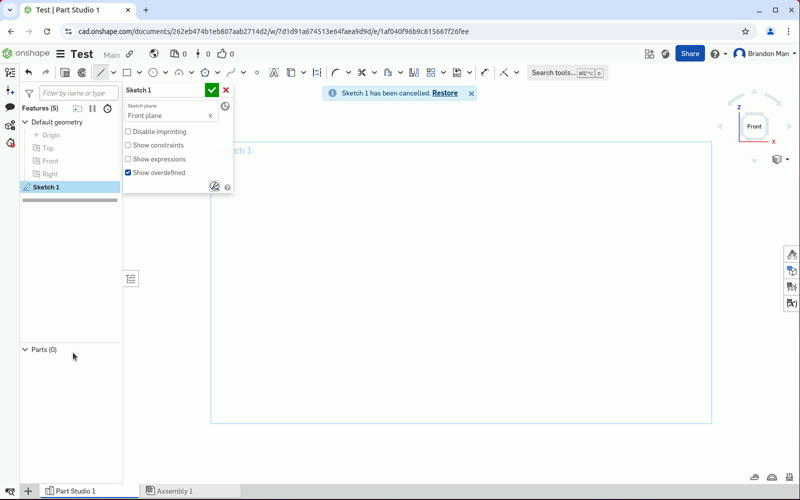
key_down(shift)
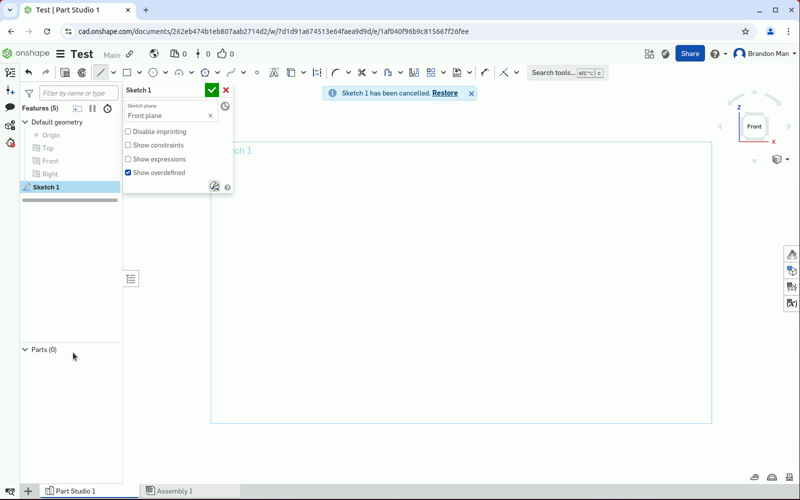
mouse_move(540, 282)
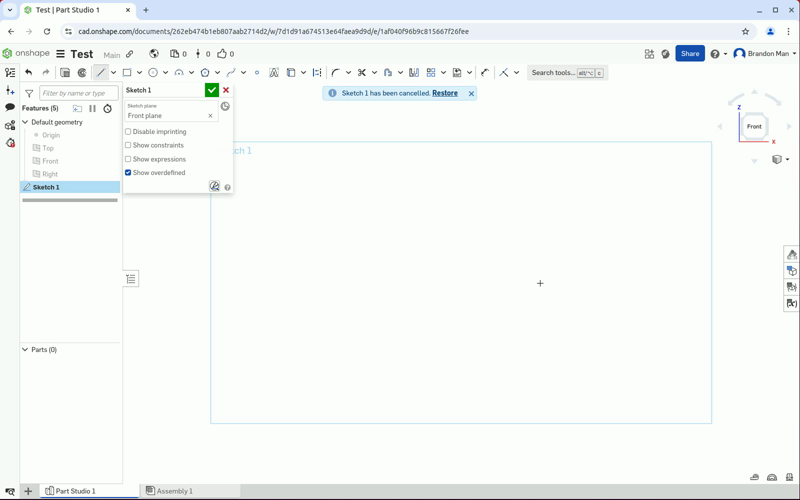
click(540, 282)
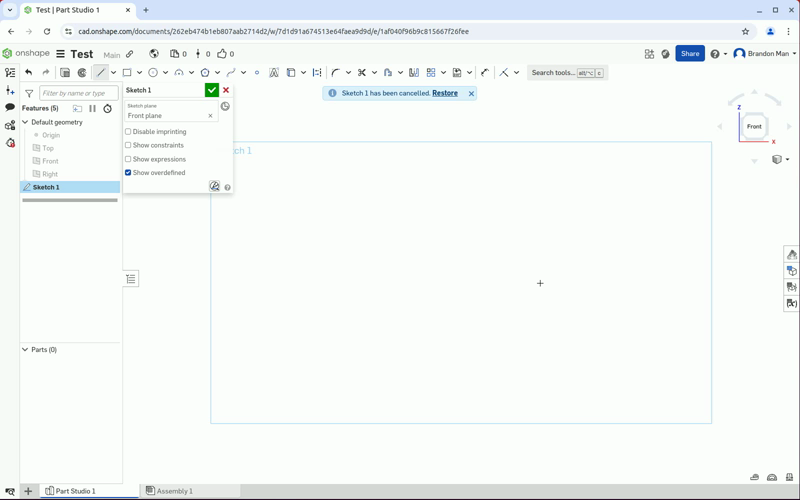
key_up(shift)
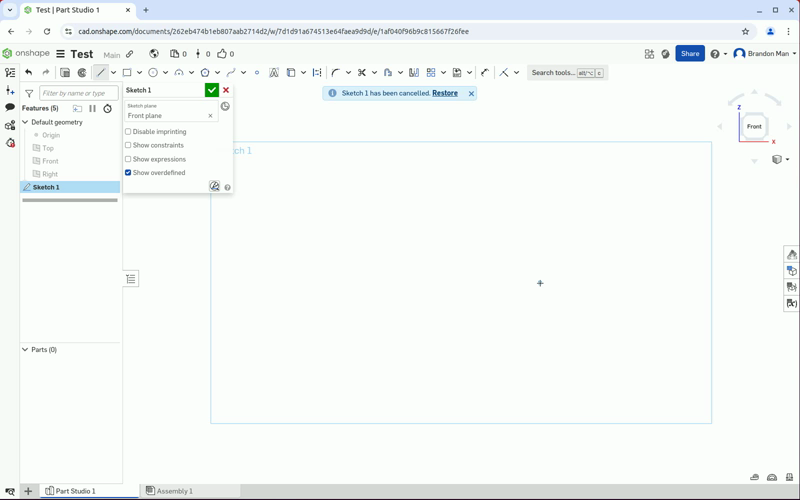
key_down(shift)
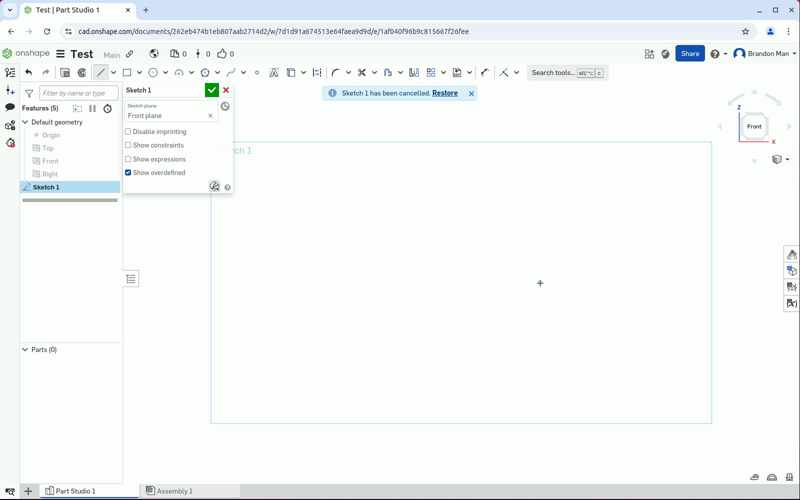
mouse_move(570, 282)
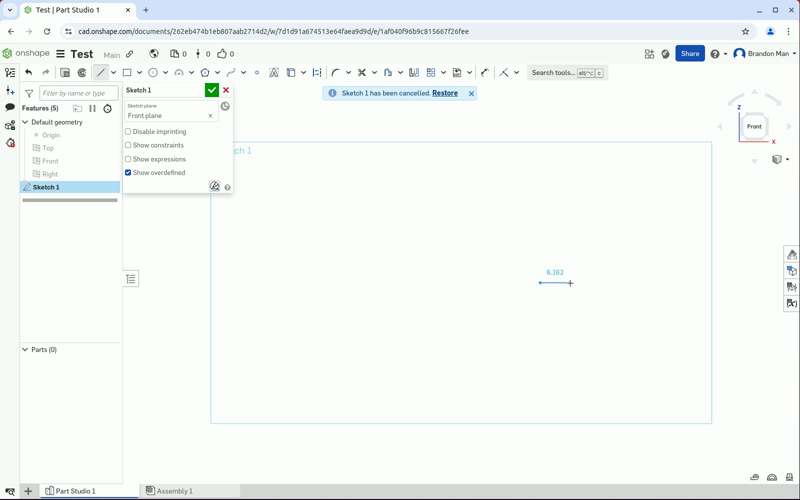
mouse_move(574, 272)
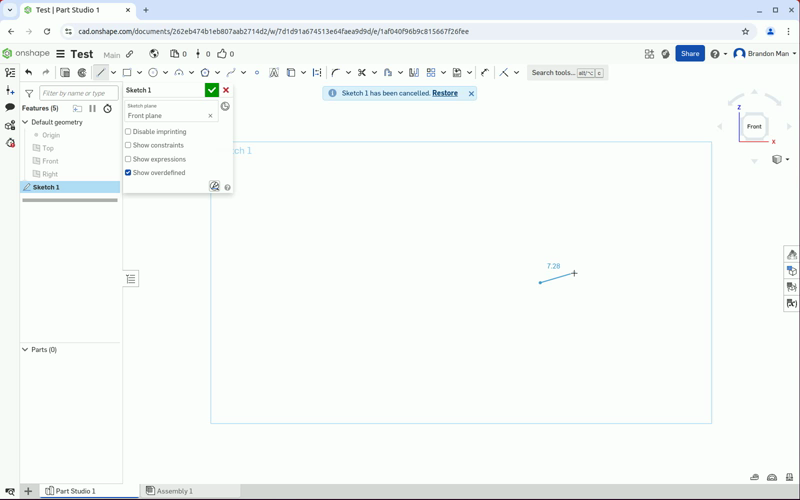
click(574, 272)
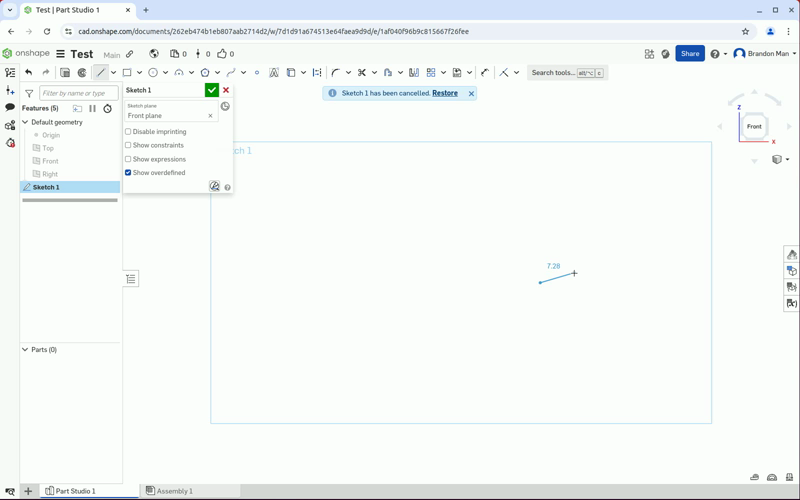
key_up(shift)
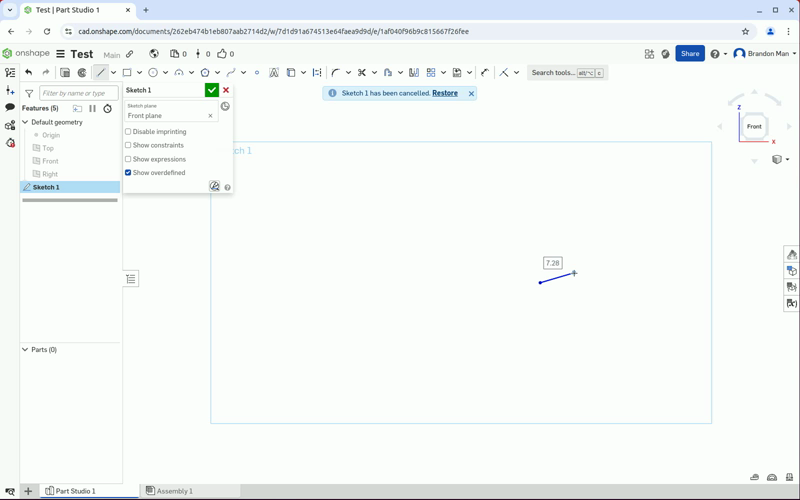
key_down(shift)
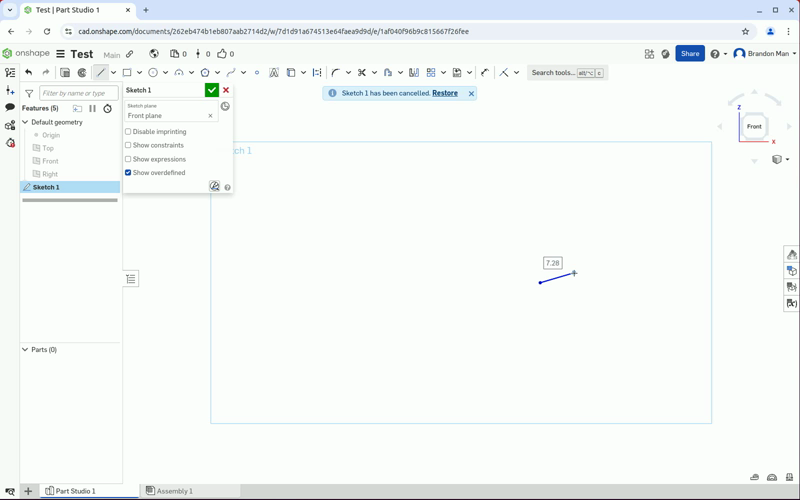
mouse_move(589, 272)
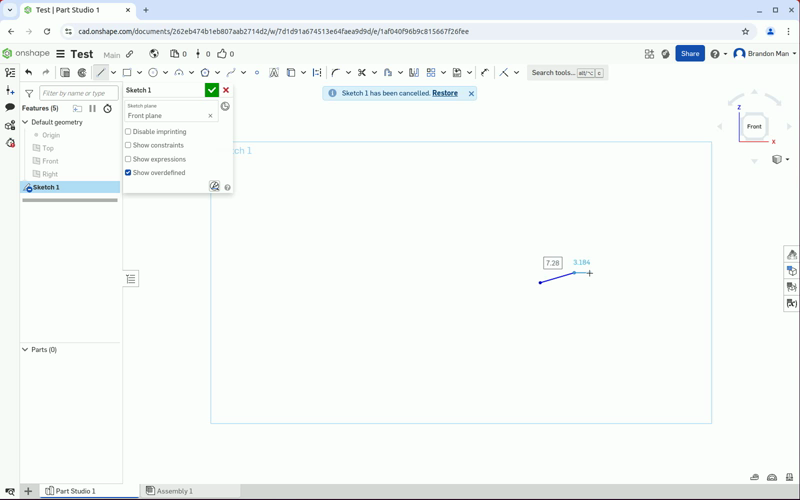
mouse_move(574, 261)
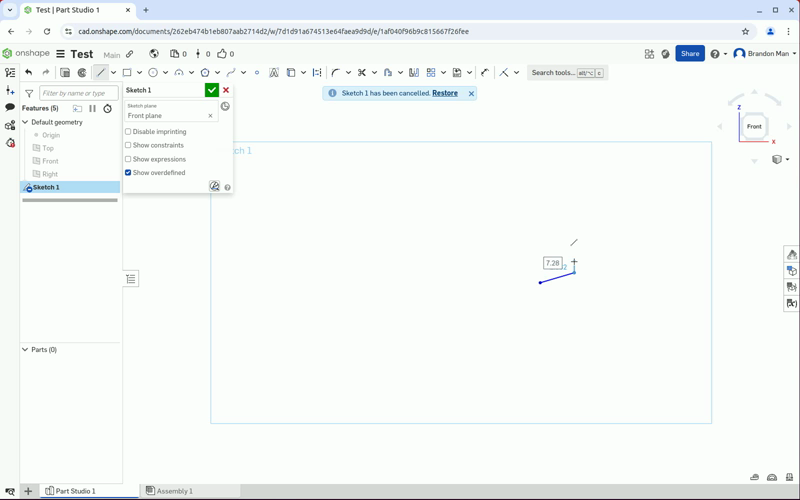
click(574, 261)
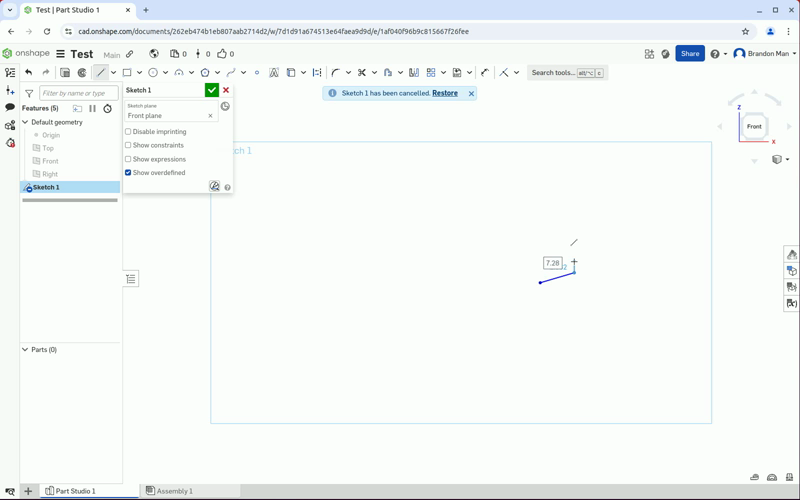
key_up(shift)
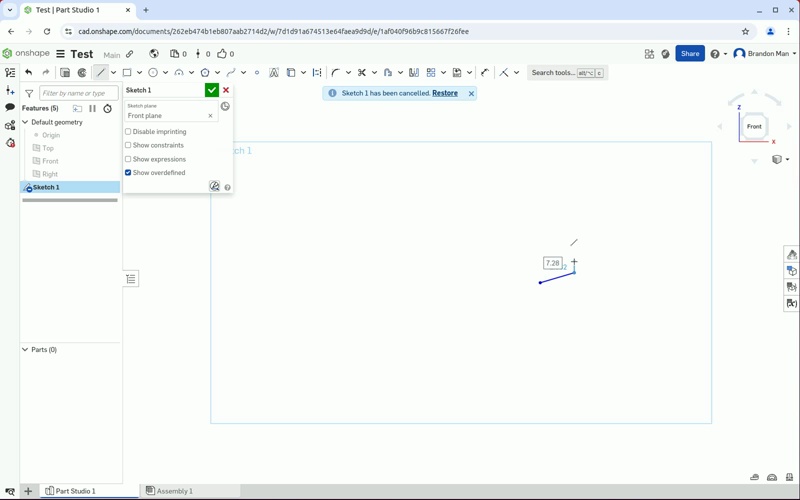
mouse_move(589, 261)
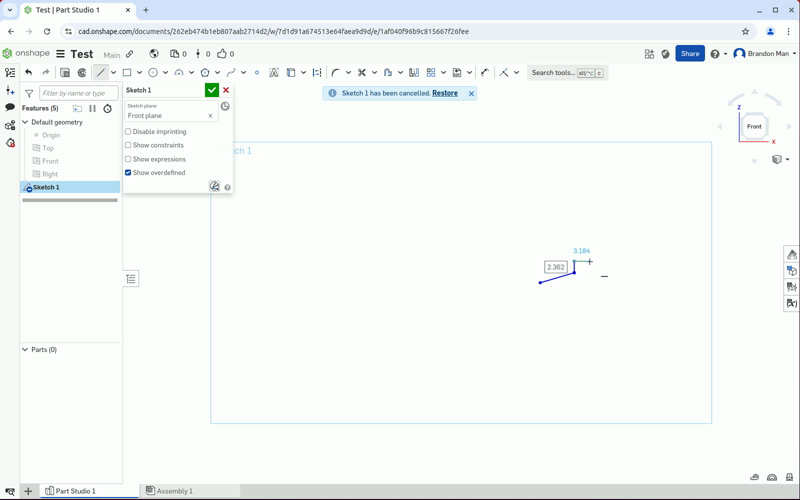
key_down(shift)
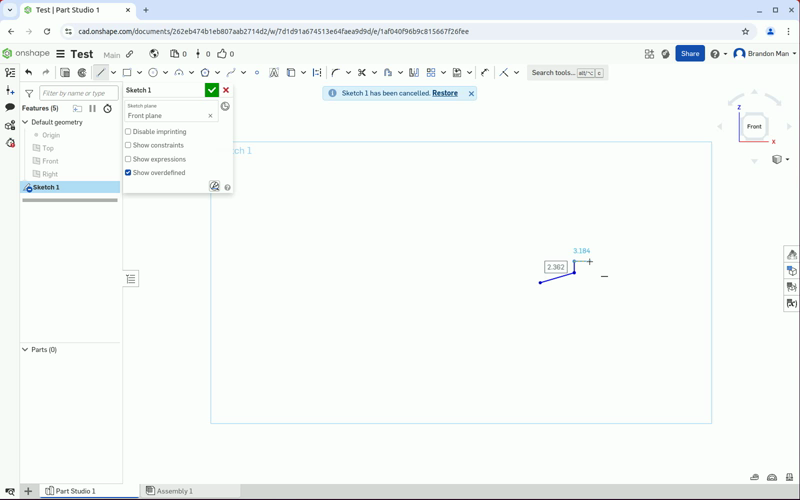
mouse_move(540, 282)
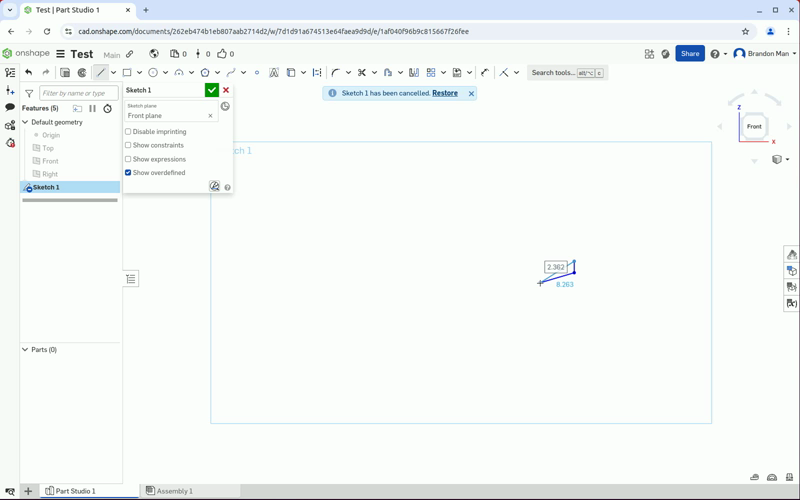
key_up(shift)
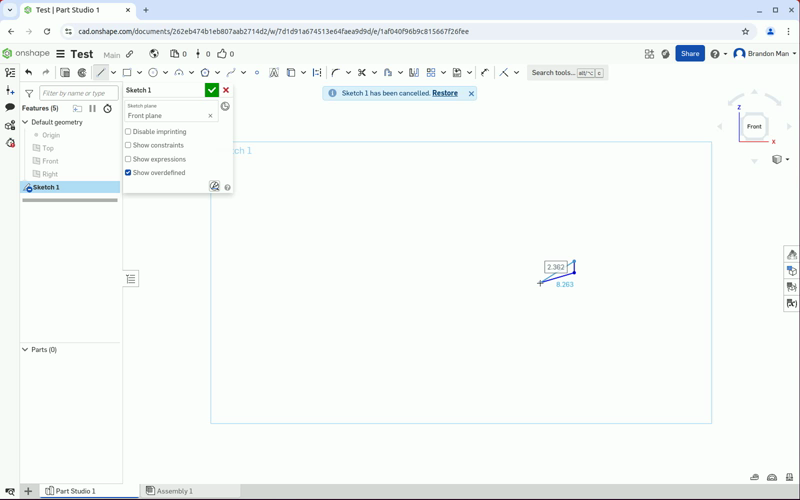
click(540, 282)
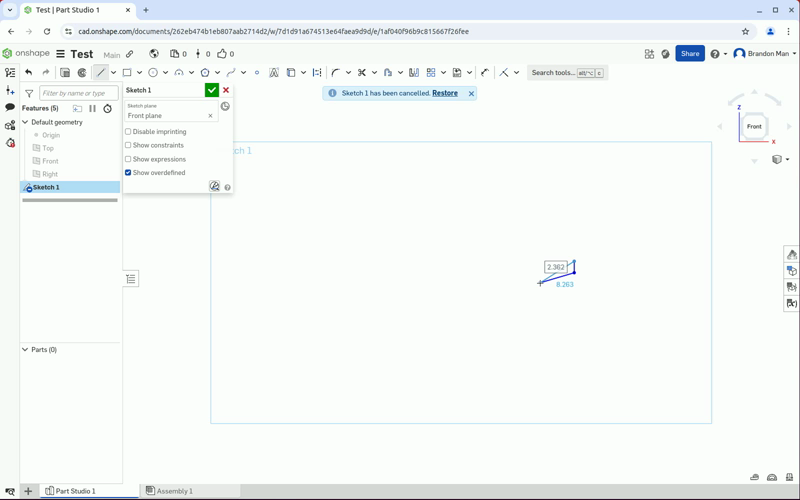
key(esc)
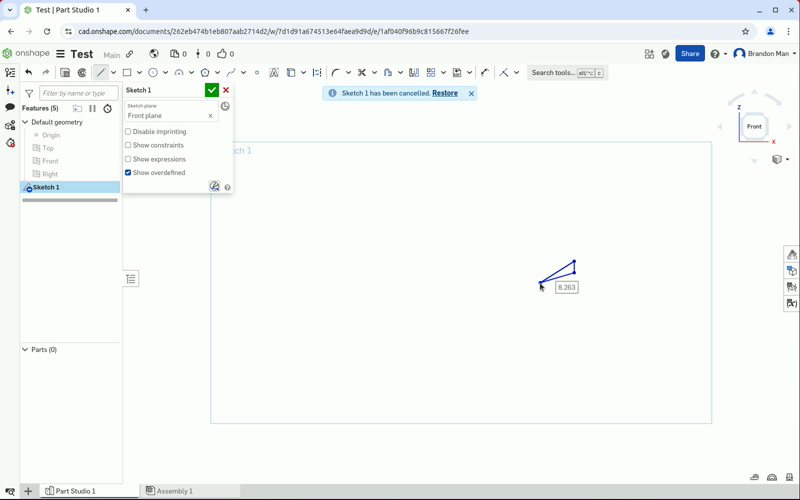
mouse_move(563, 272)
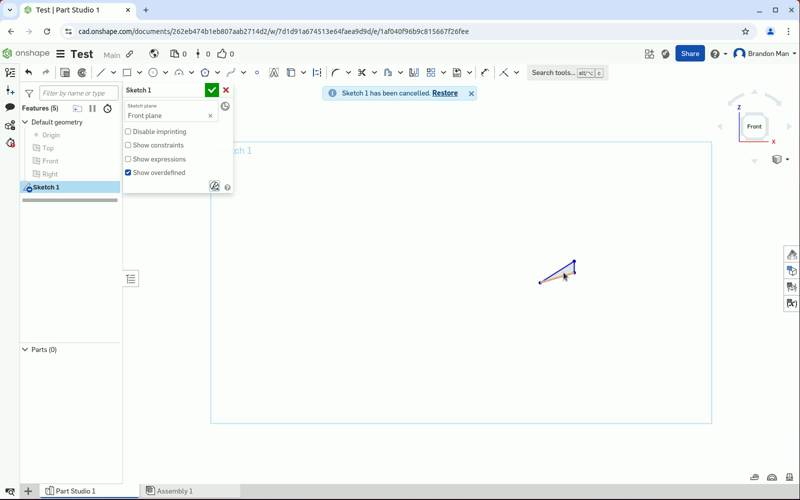
scroll(6)
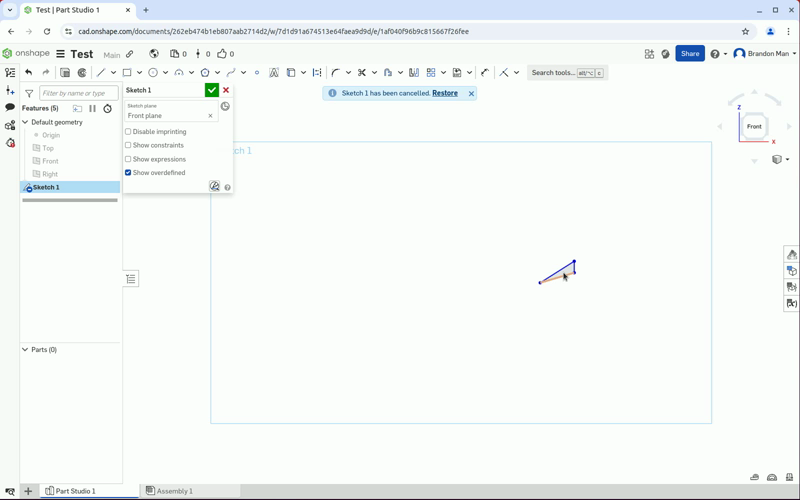
scroll(6)
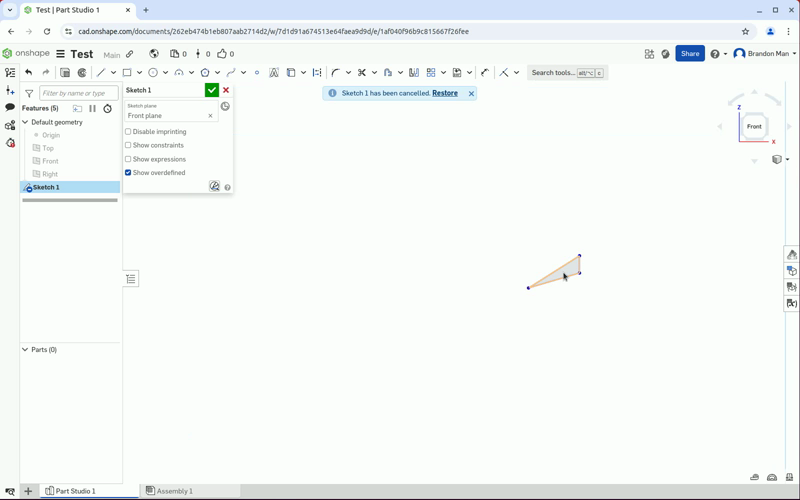
scroll(6)
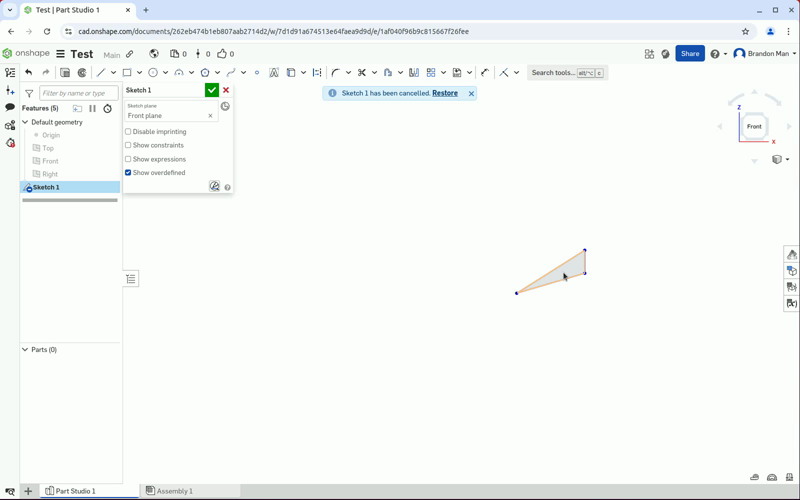
scroll(6)
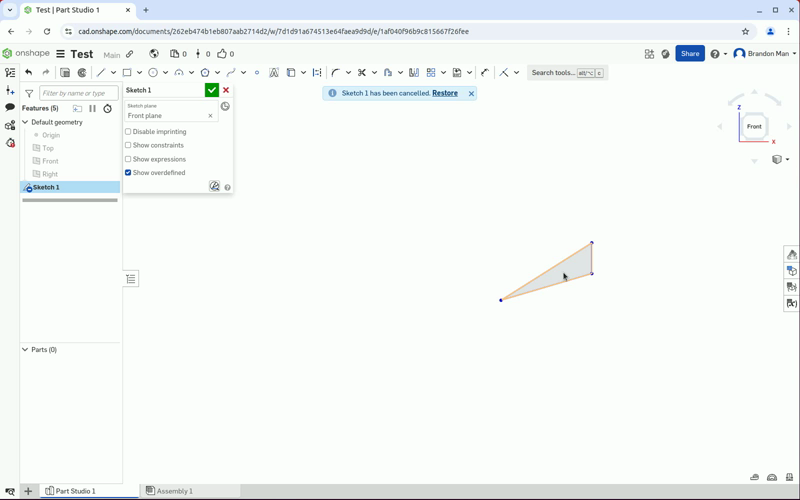
scroll(6)
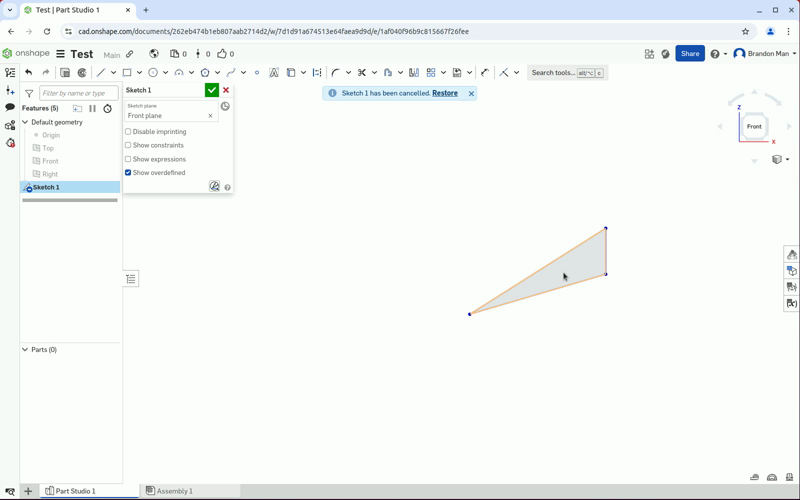
scroll(6)
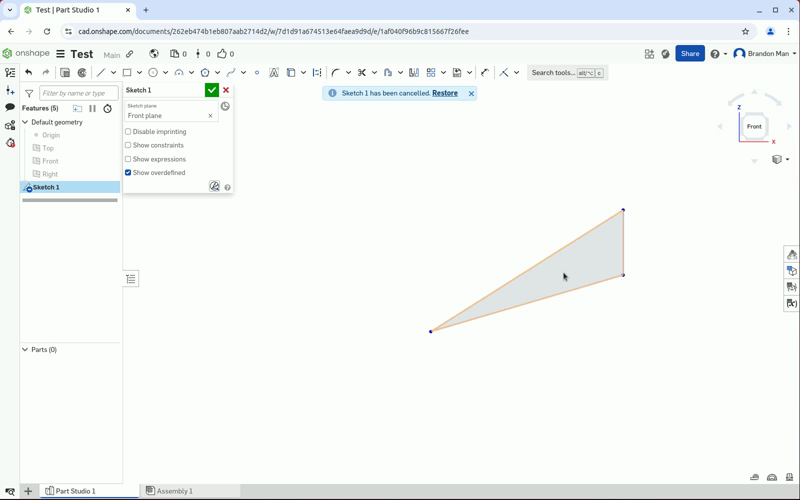
scroll(6)
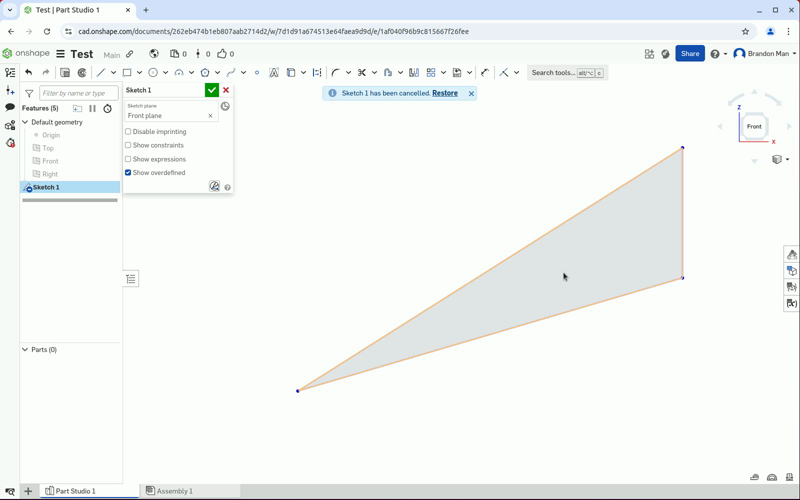
click(563, 272)
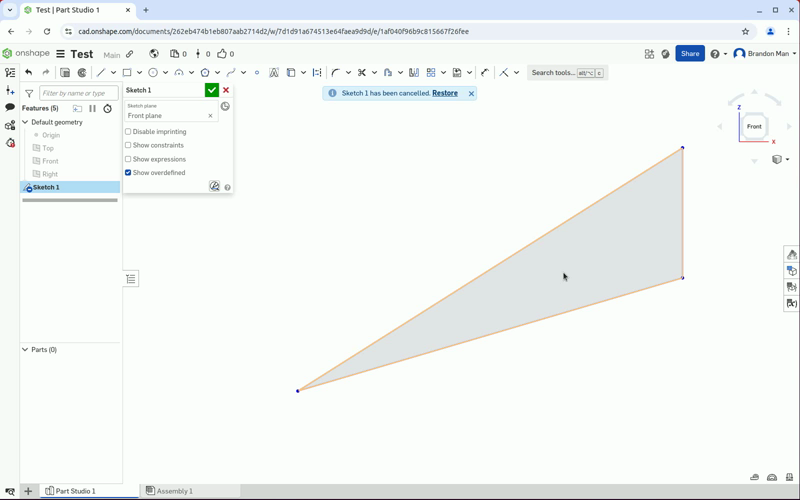
scroll(-6)
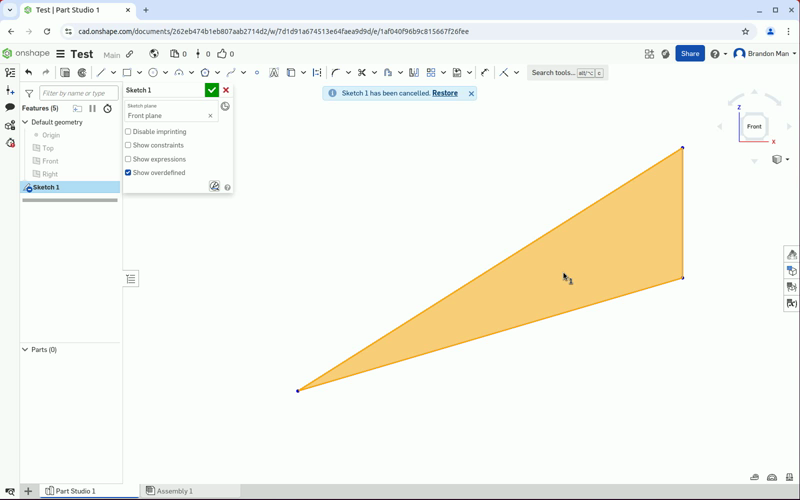
scroll(-6)
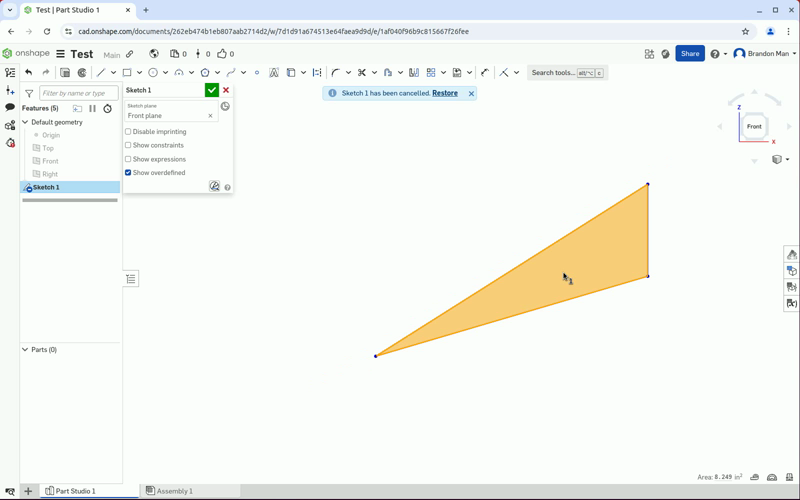
scroll(-6)
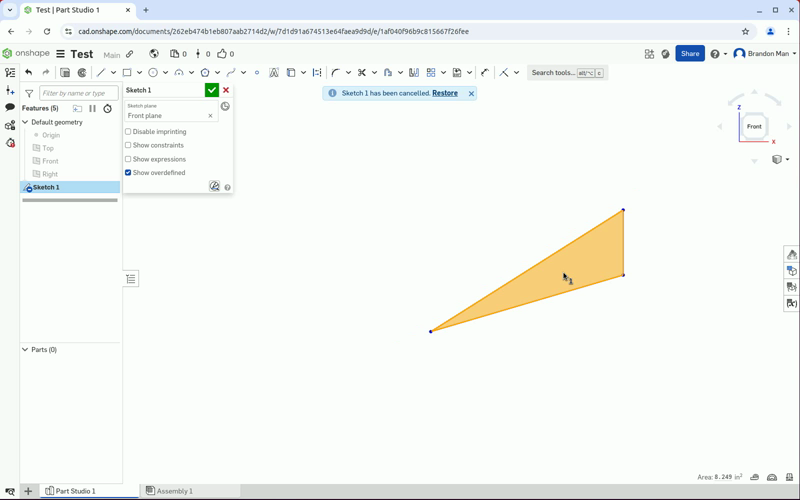
scroll(-6)
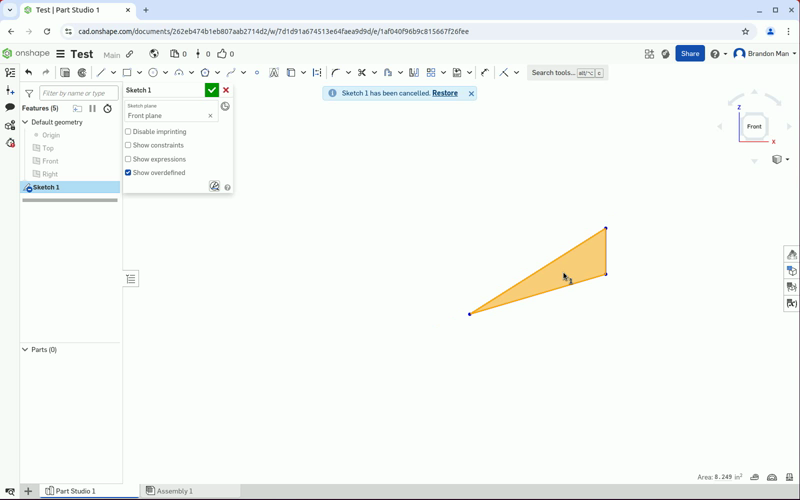
scroll(-6)
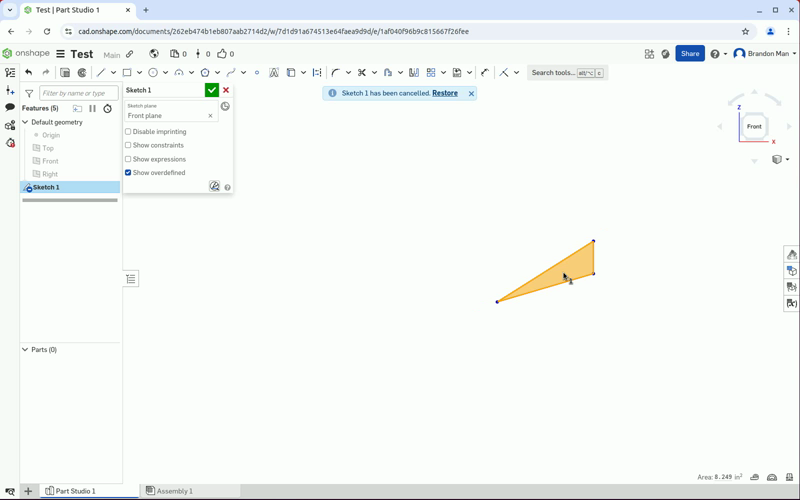
scroll(-6)
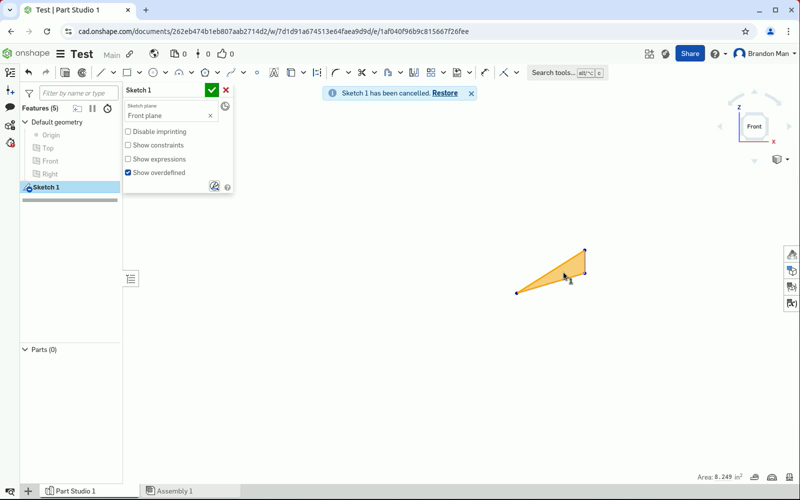
scroll(-6)
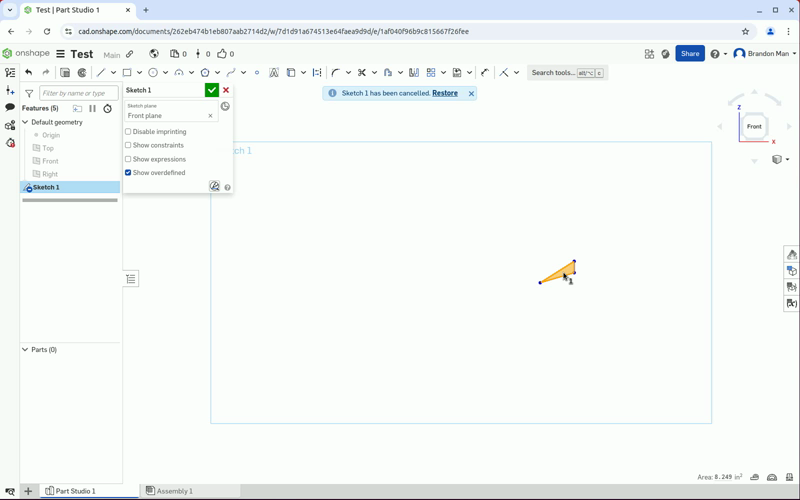
mouse_move(73, 352)
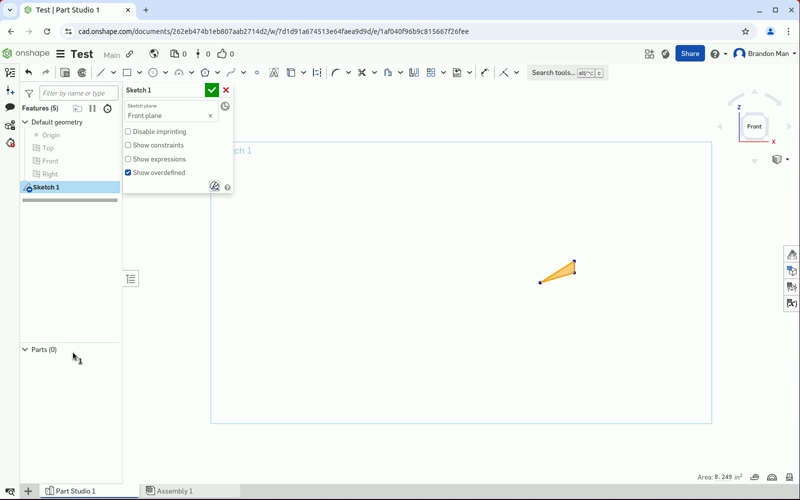
key(shift+y)
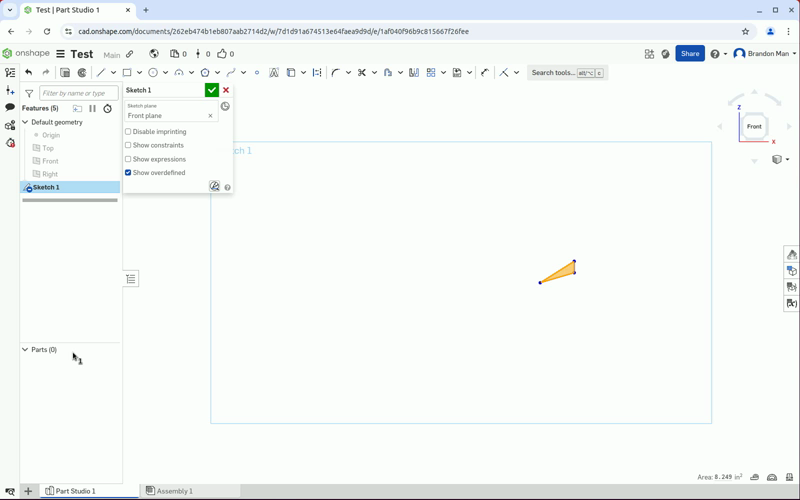
key(shift+e)
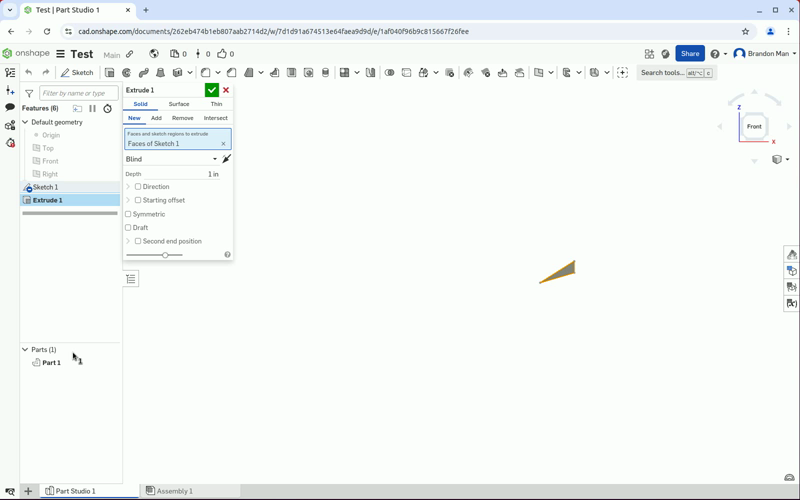
mouse_move(143, 106)
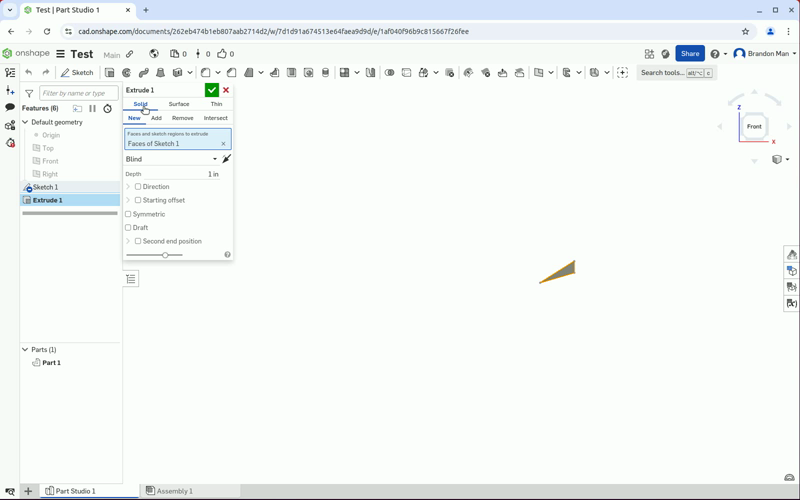
click(143, 106)
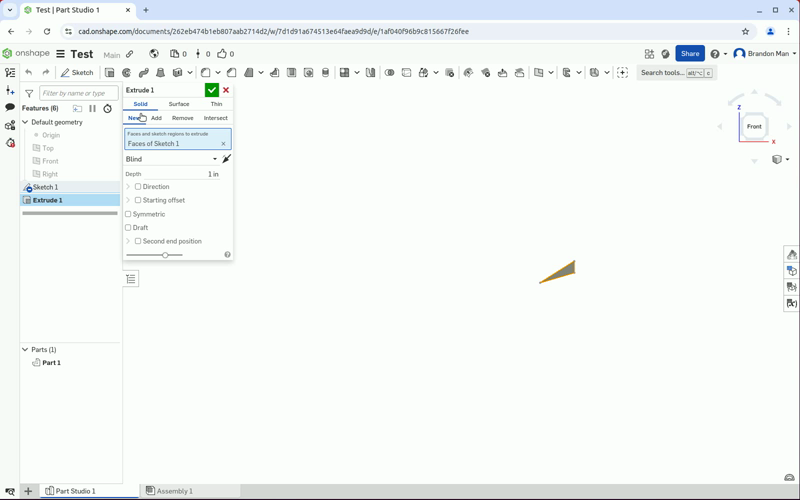
mouse_move(137, 120)
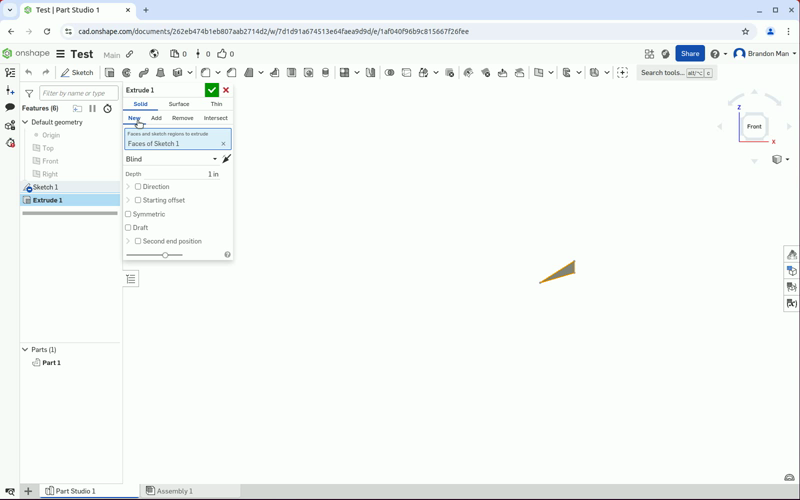
click(137, 120)
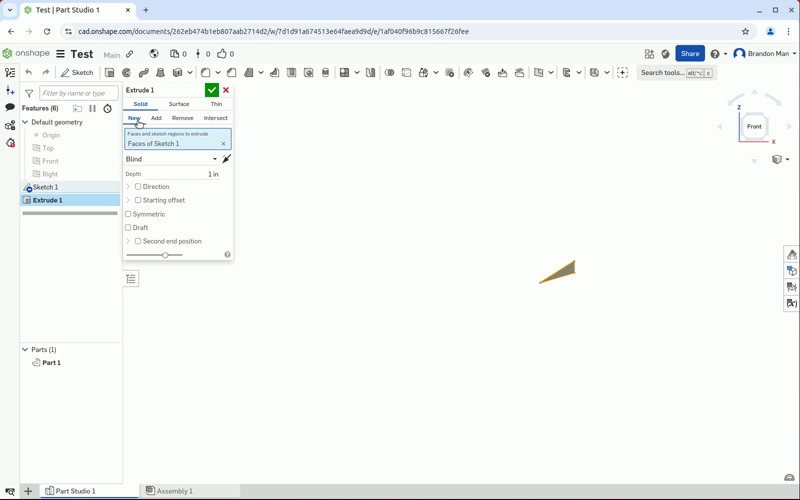
key(tab, 4)
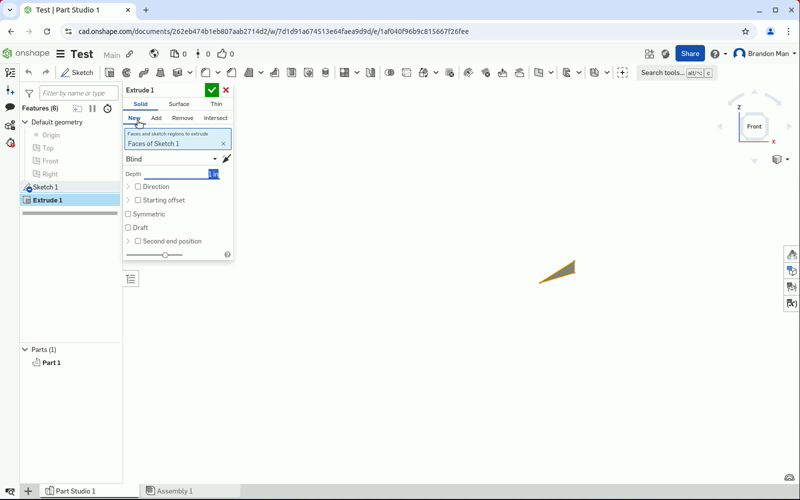
text(0.481)
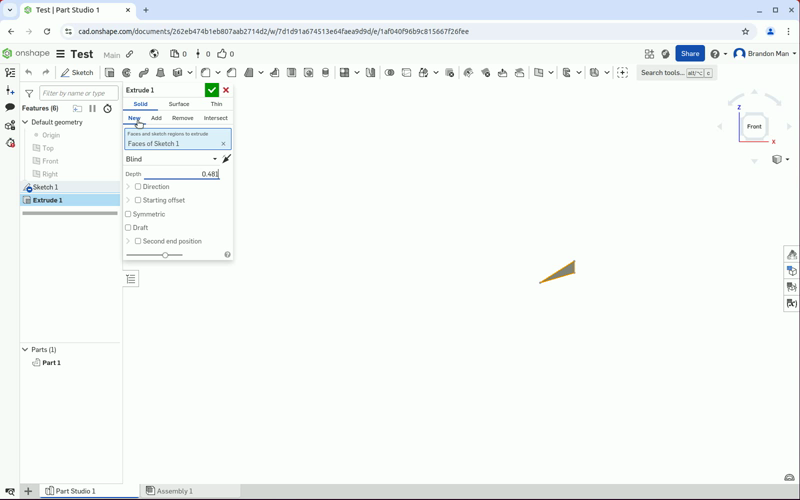
key(enter)
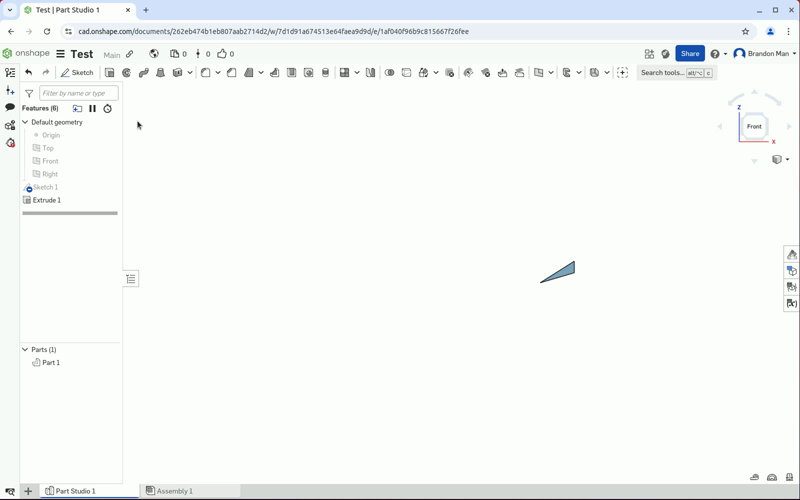
key(shift+h)
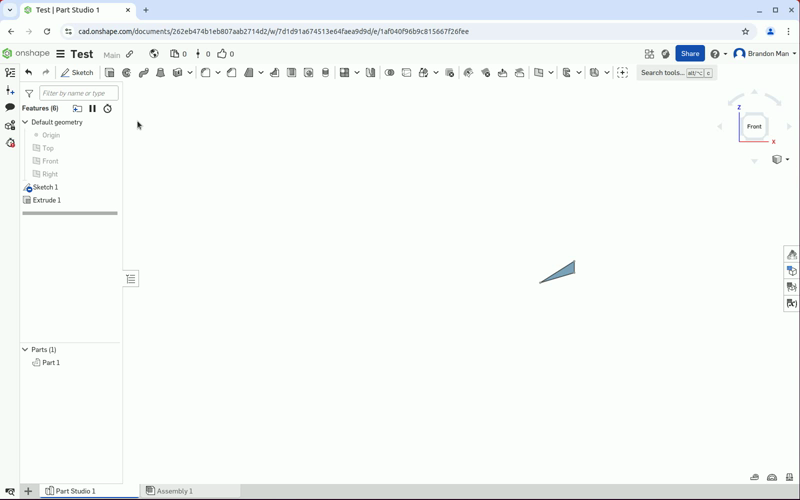
key(shift+h)
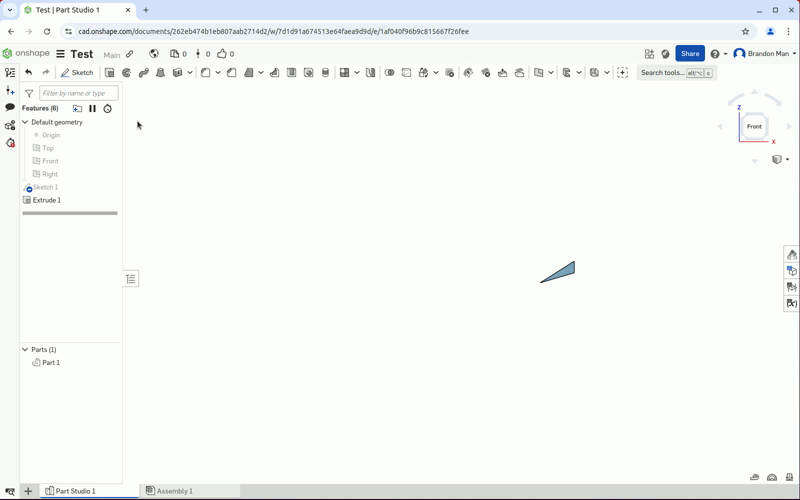
mouse_move(73, 189)
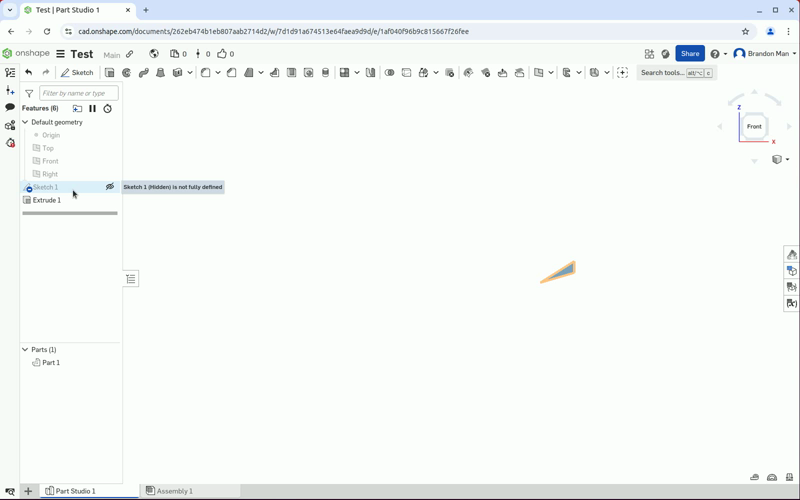
click(73, 189)
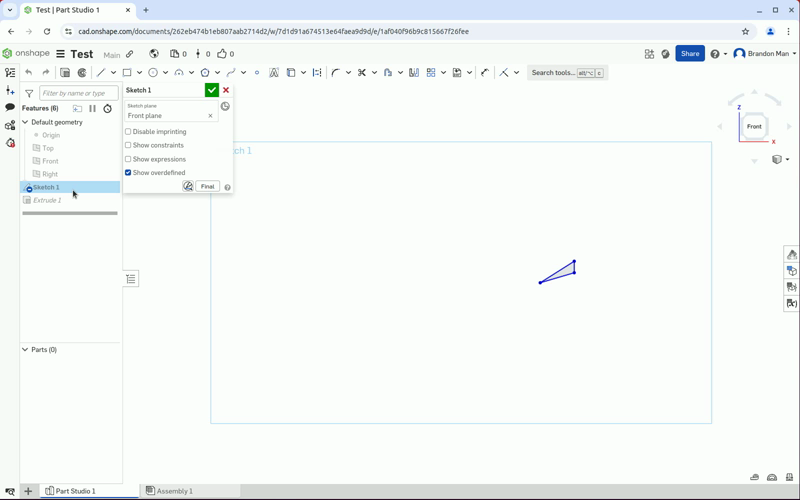
mouse_move(229, 92)
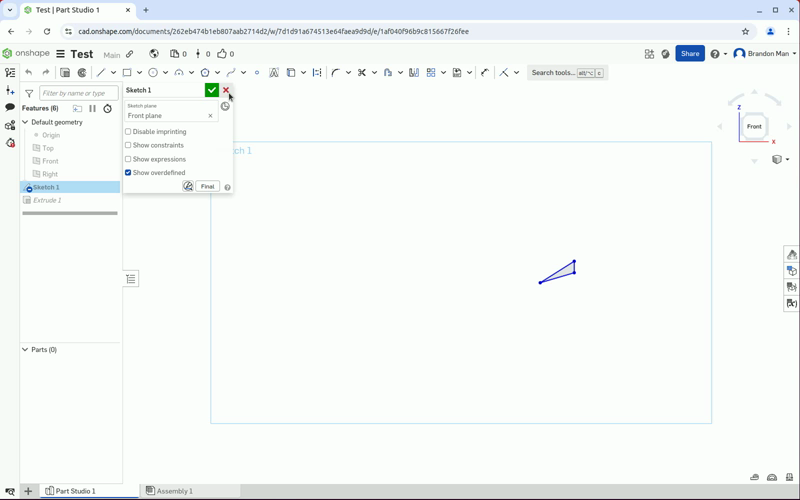
click(229, 92)
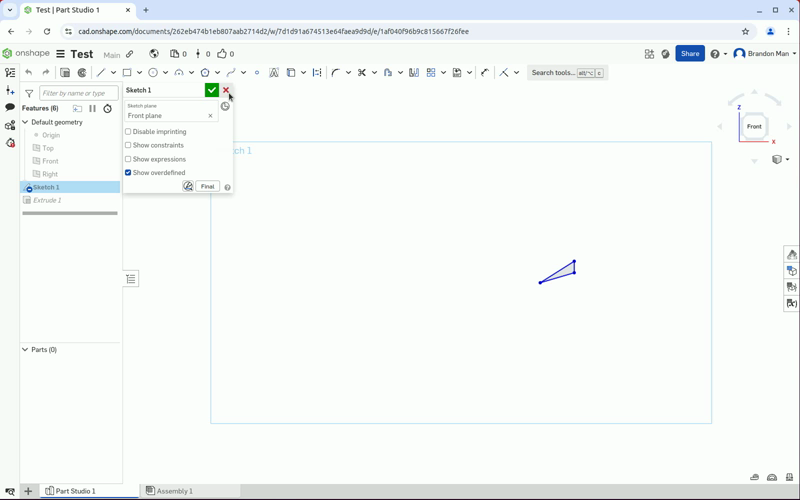
key(shift+s)
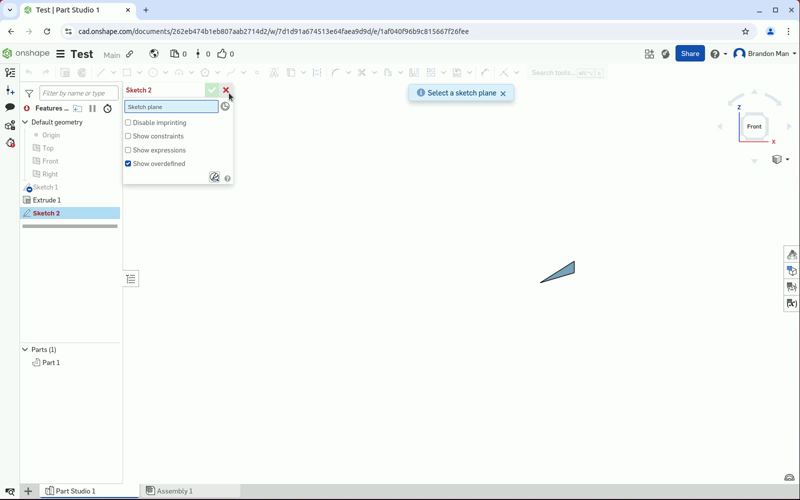
mouse_move(73, 163)
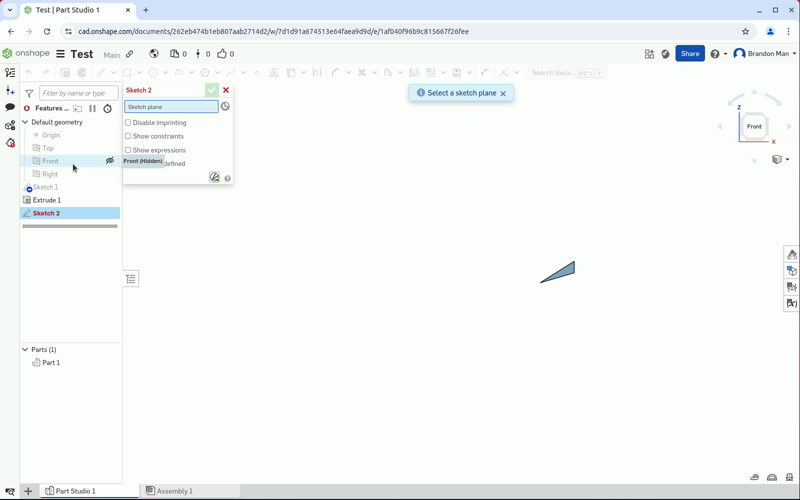
click(73, 163)
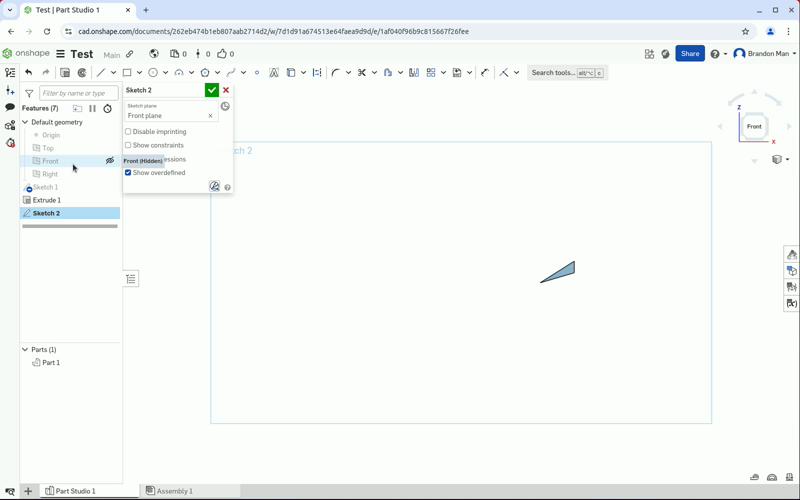
mouse_move(73, 352)
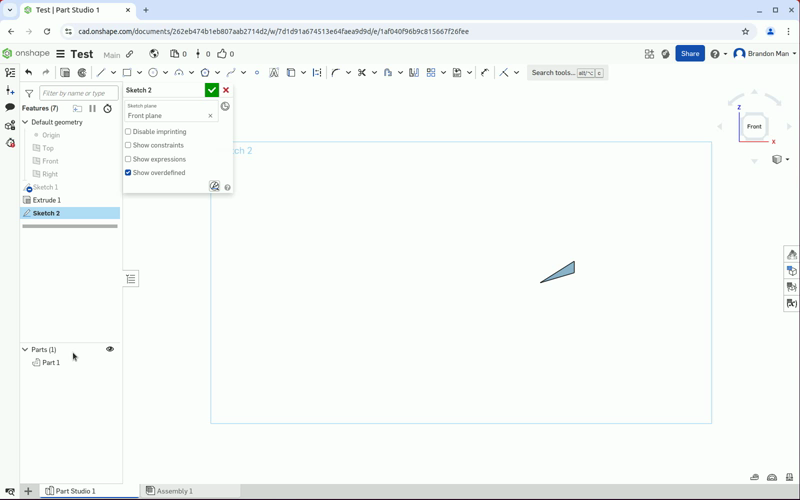
key(y)
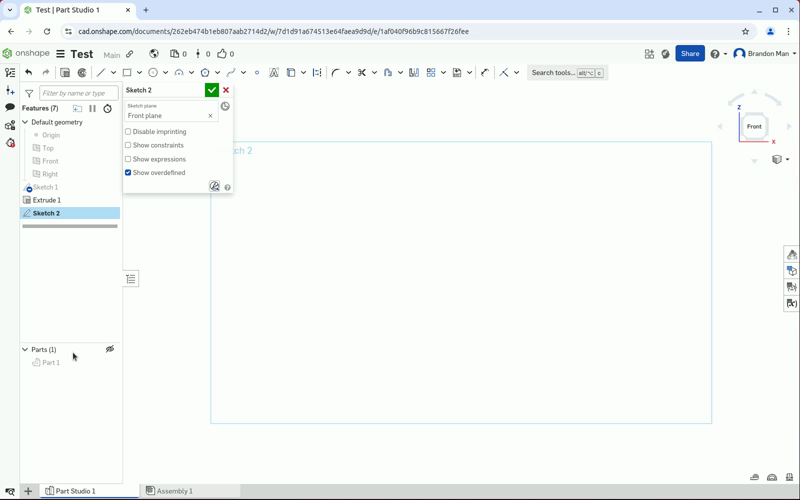
key(l)
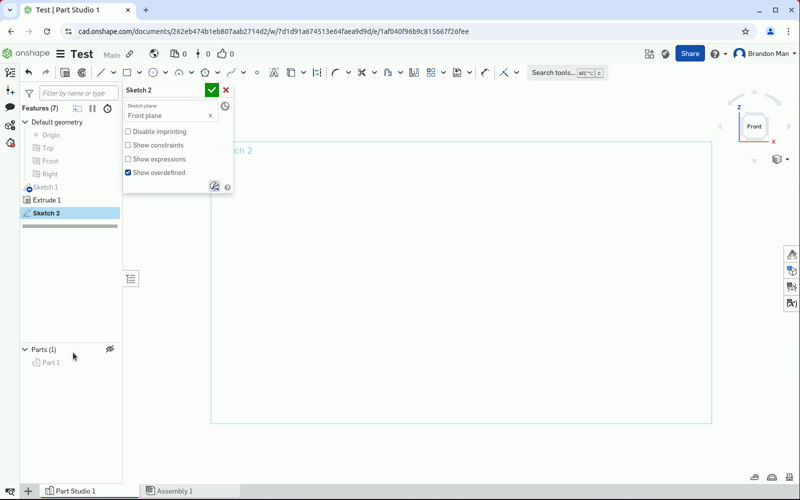
key_down(shift)
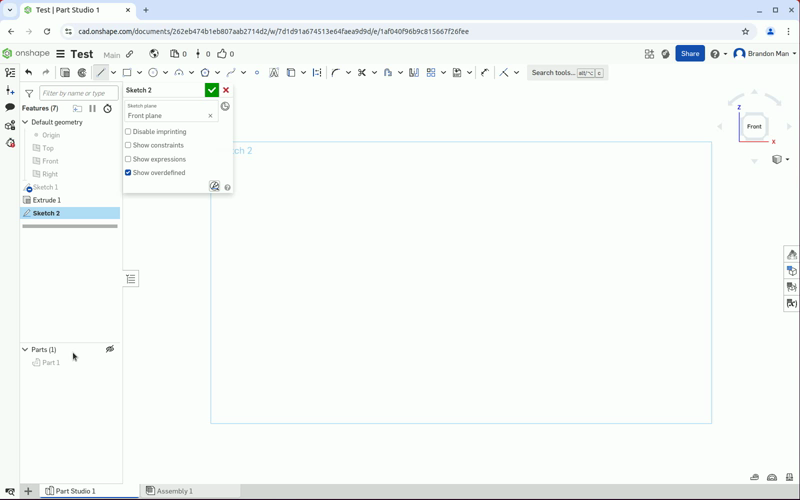
mouse_move(540, 282)
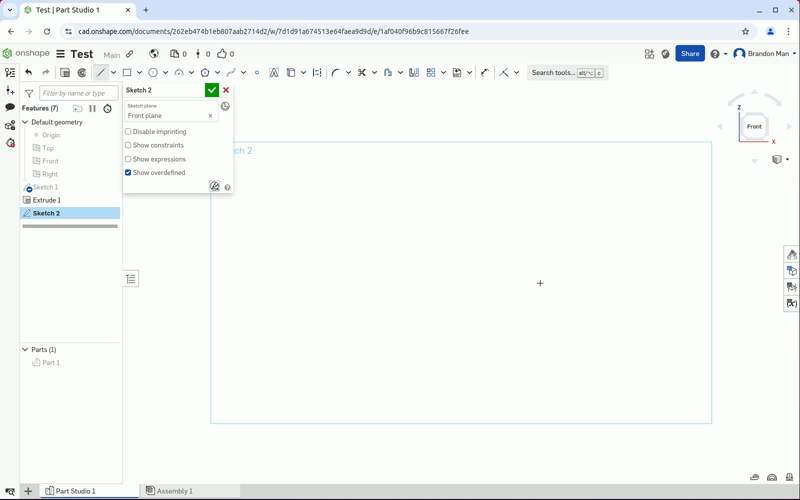
click(540, 282)
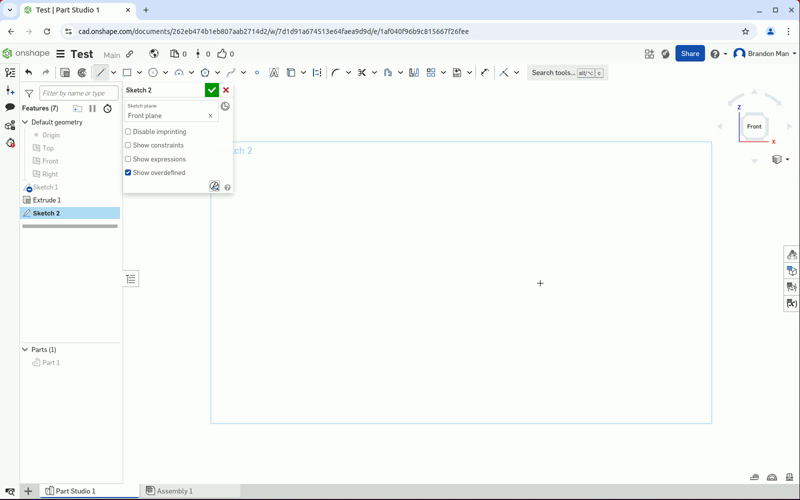
key_up(shift)
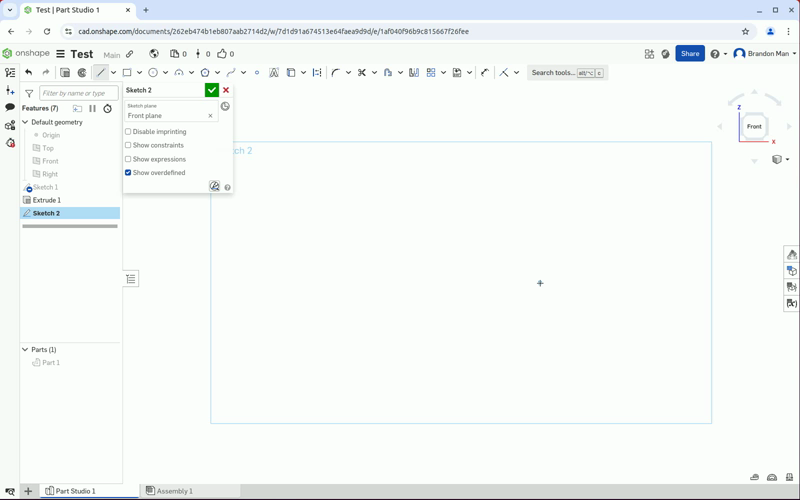
key_down(shift)
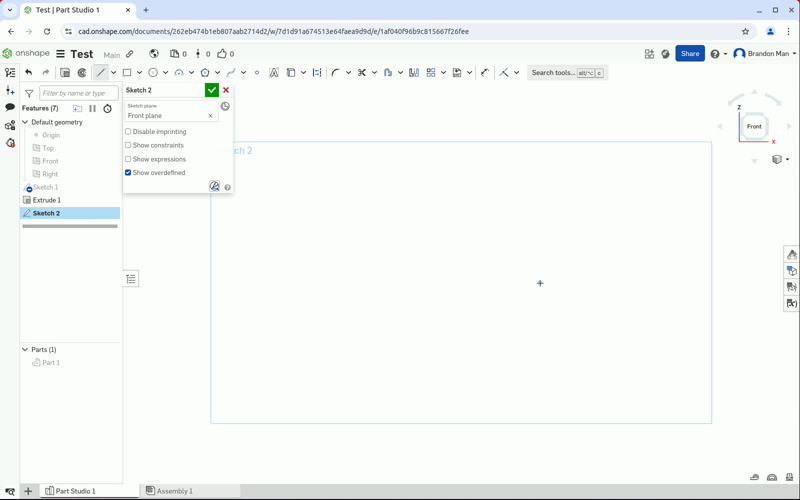
mouse_move(570, 282)
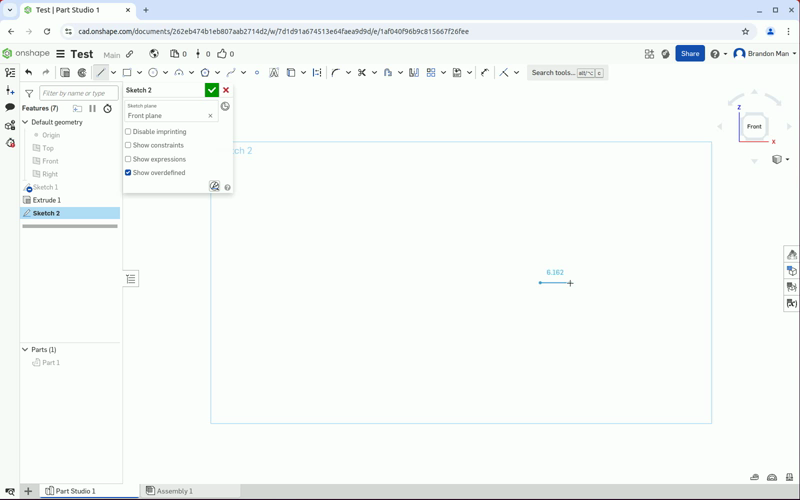
mouse_move(573, 251)
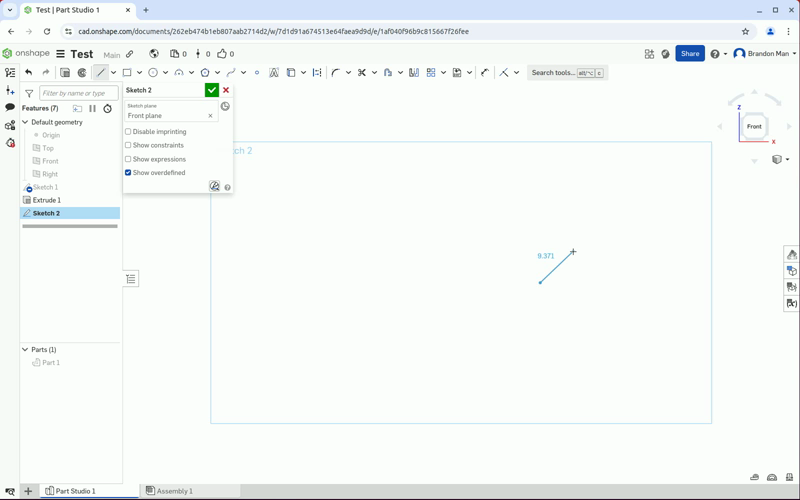
click(573, 251)
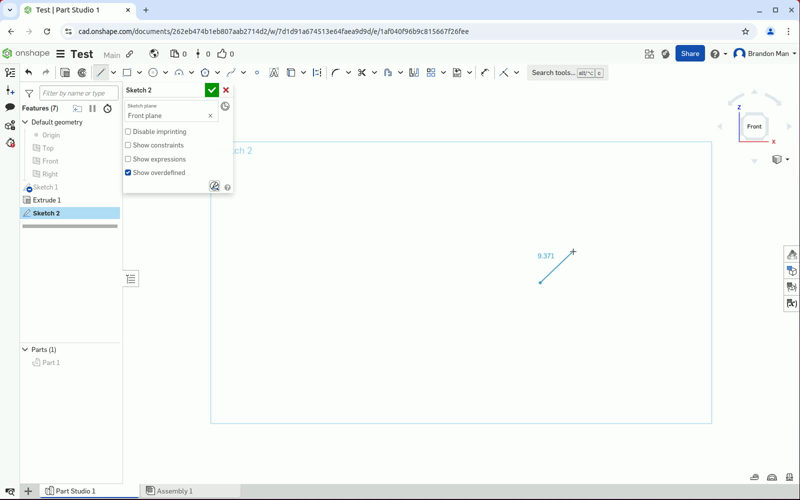
key_up(shift)
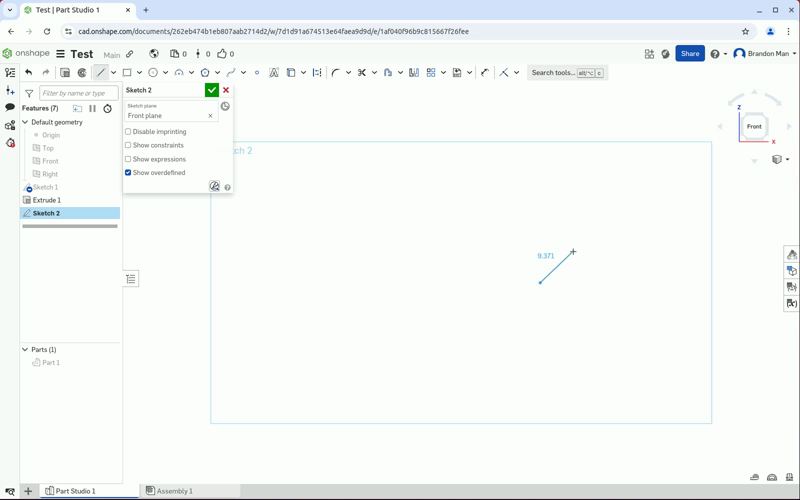
key_down(shift)
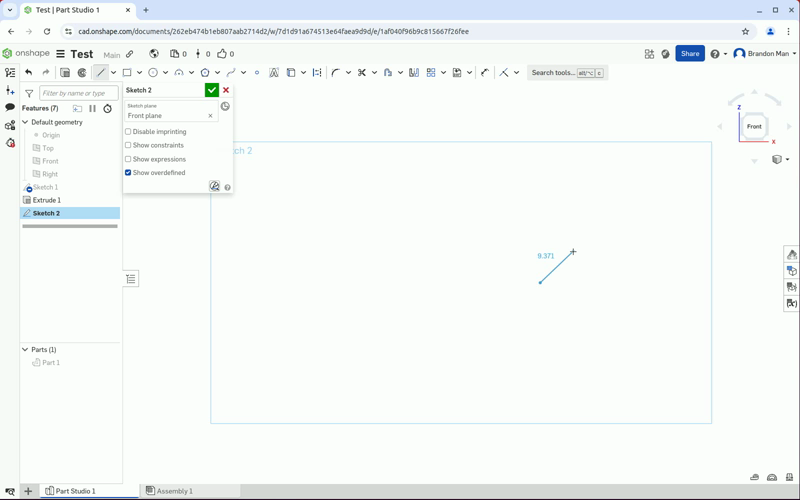
mouse_move(589, 251)
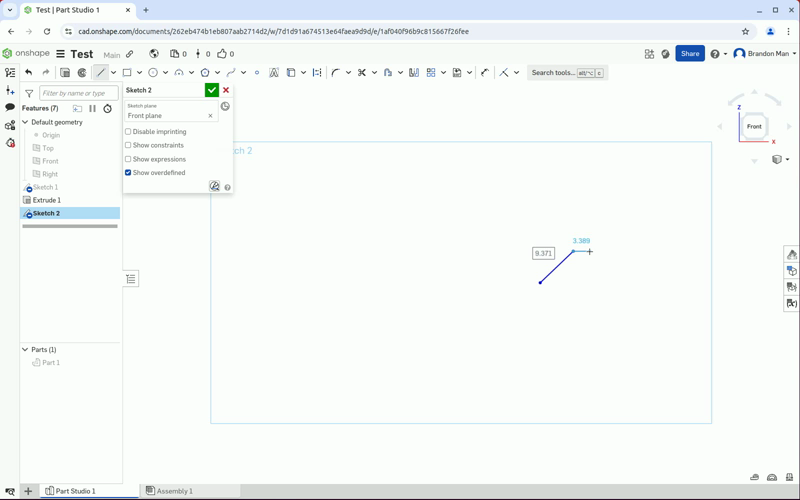
mouse_move(573, 229)
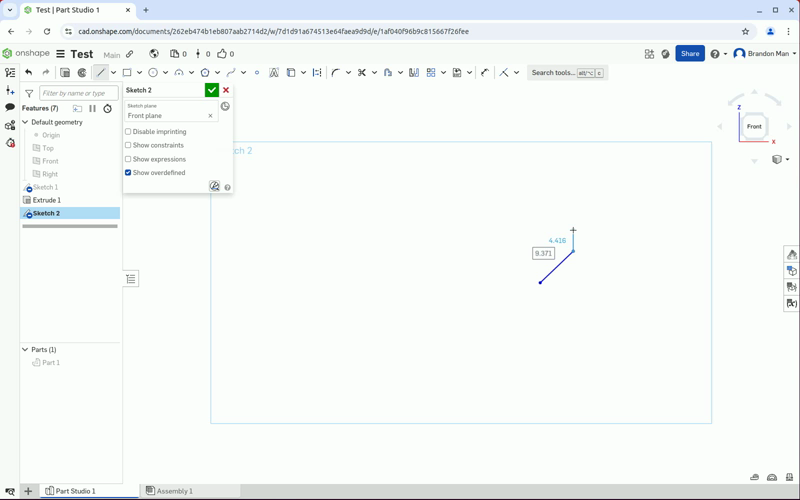
click(573, 229)
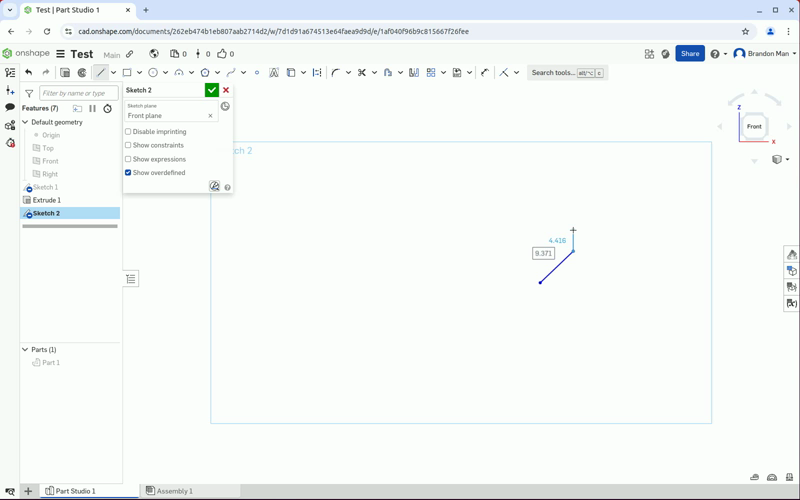
key_up(shift)
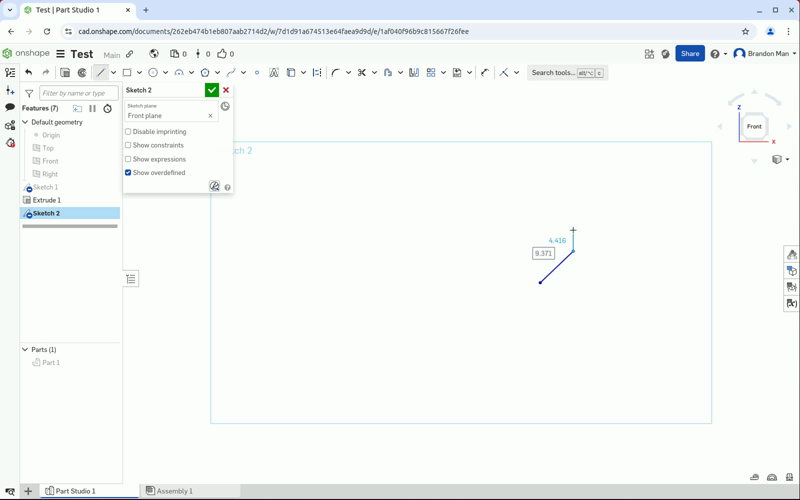
key_down(shift)
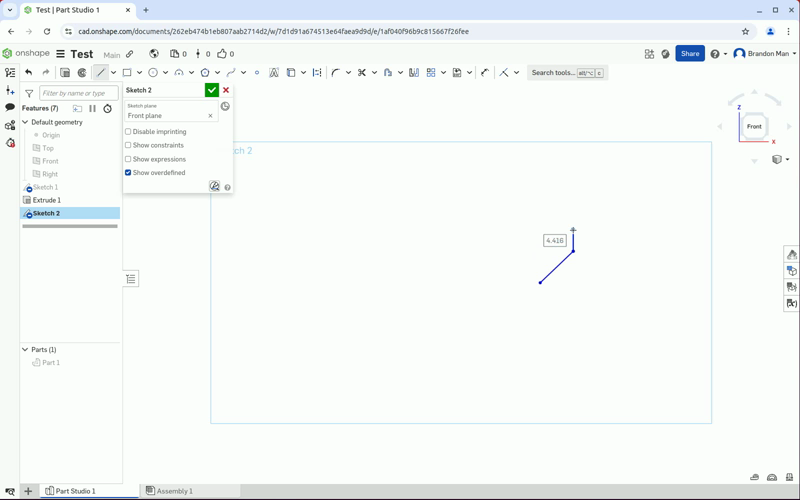
mouse_move(540, 282)
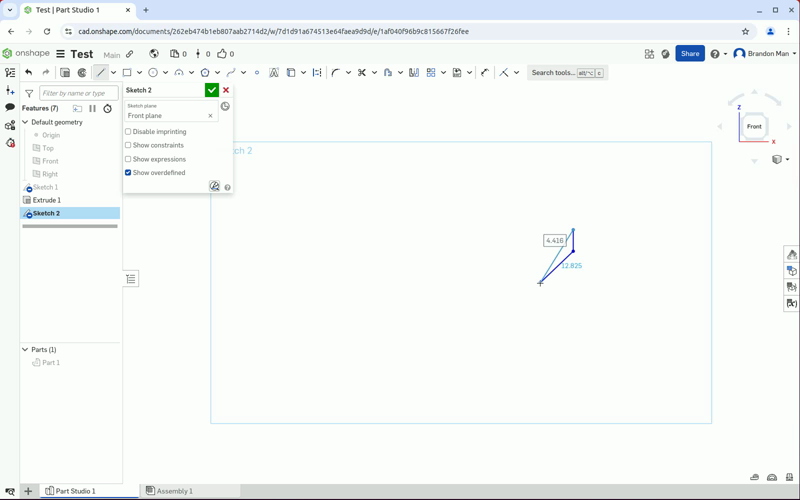
key_up(shift)
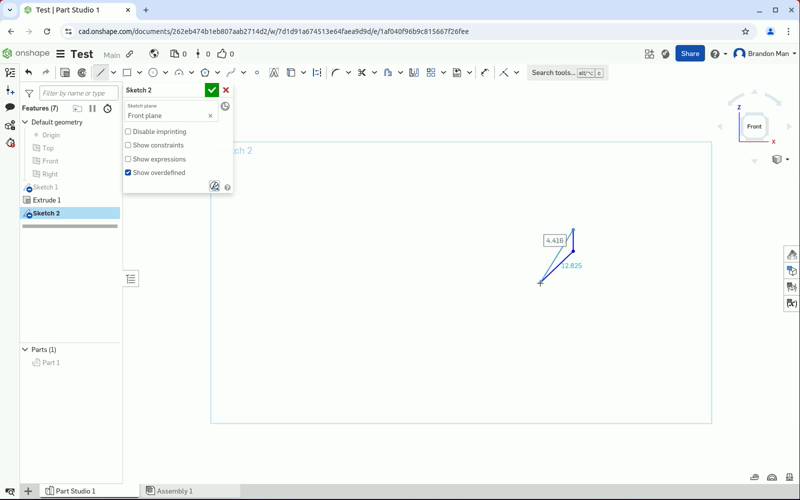
click(540, 282)
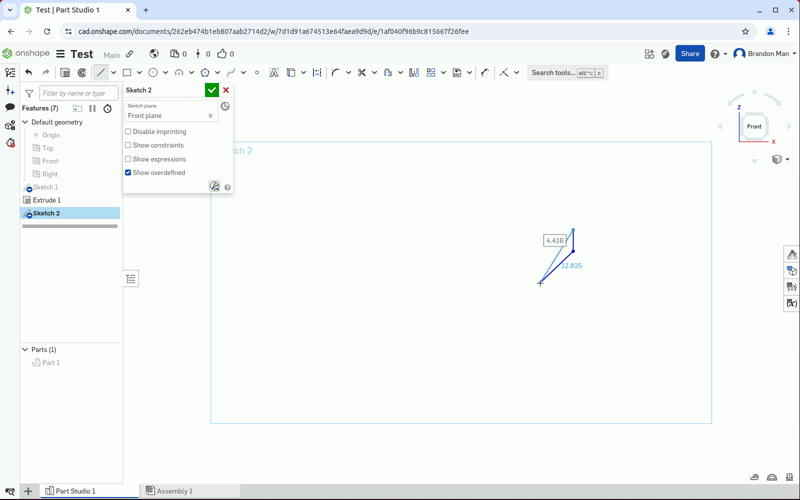
key(esc)
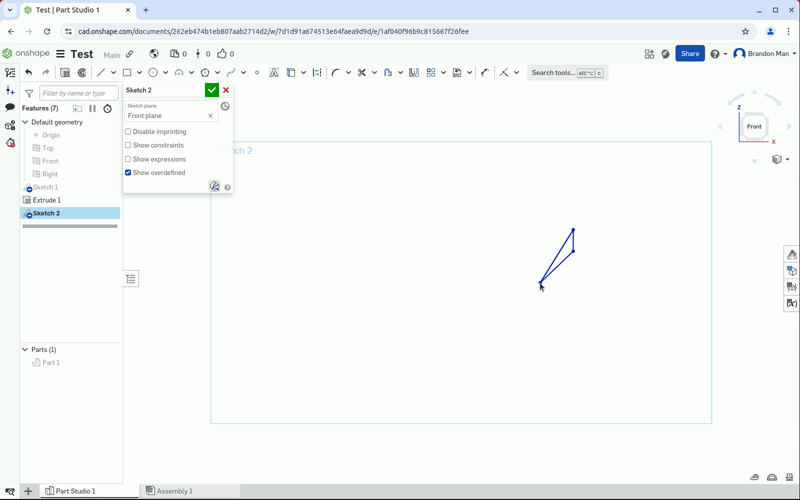
mouse_move(560, 252)
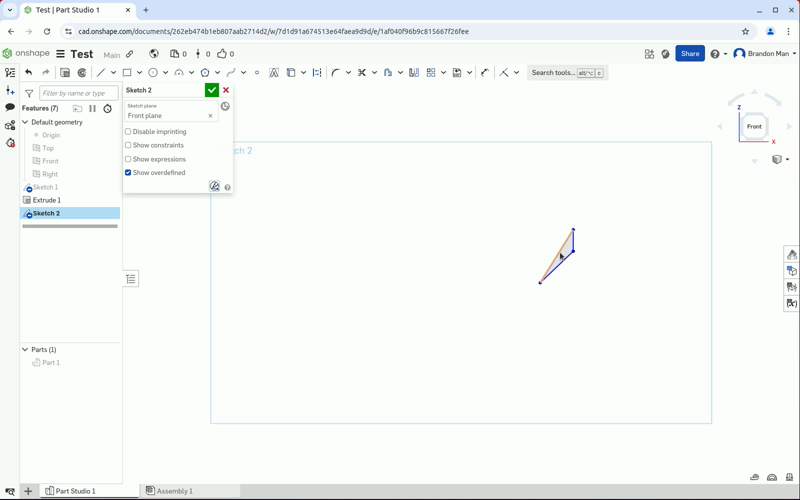
scroll(6)
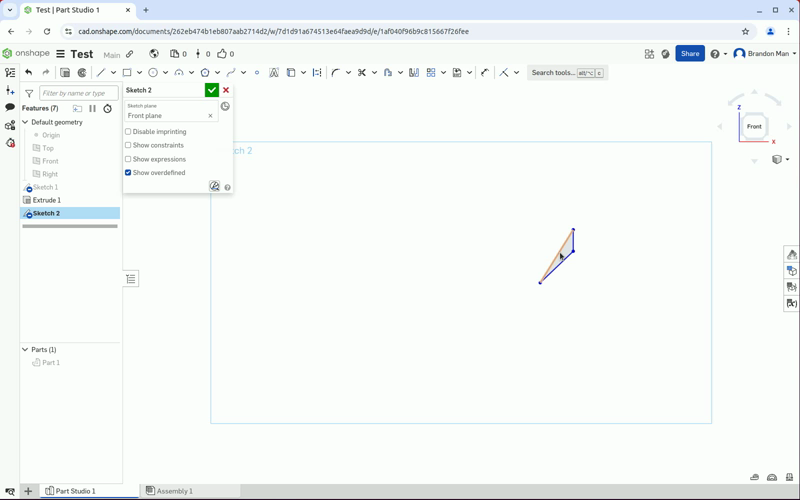
scroll(6)
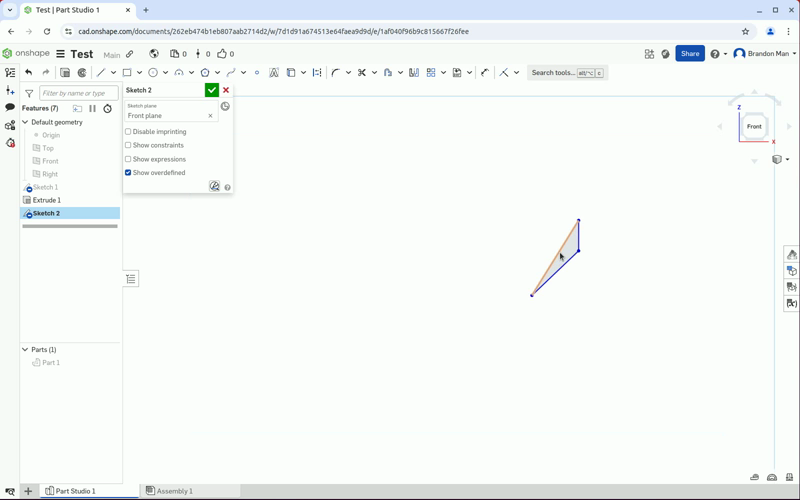
scroll(6)
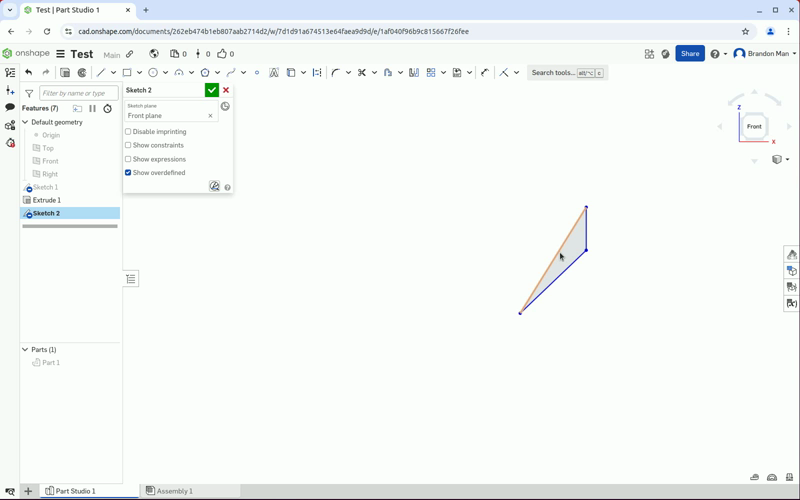
scroll(6)
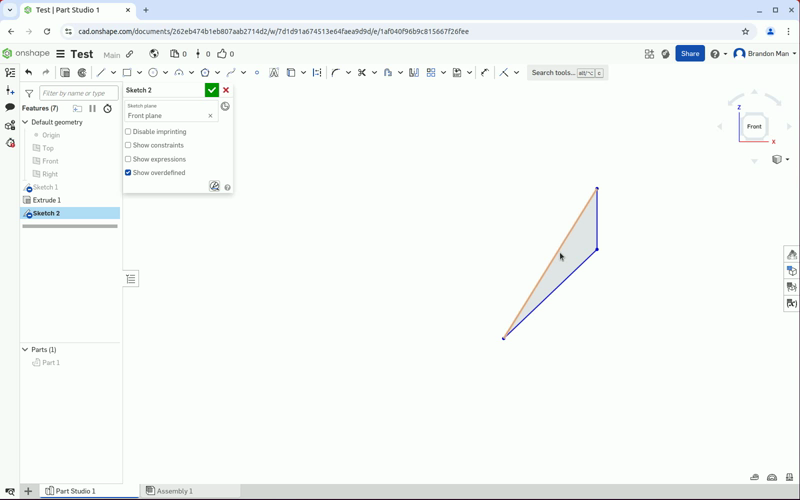
scroll(6)
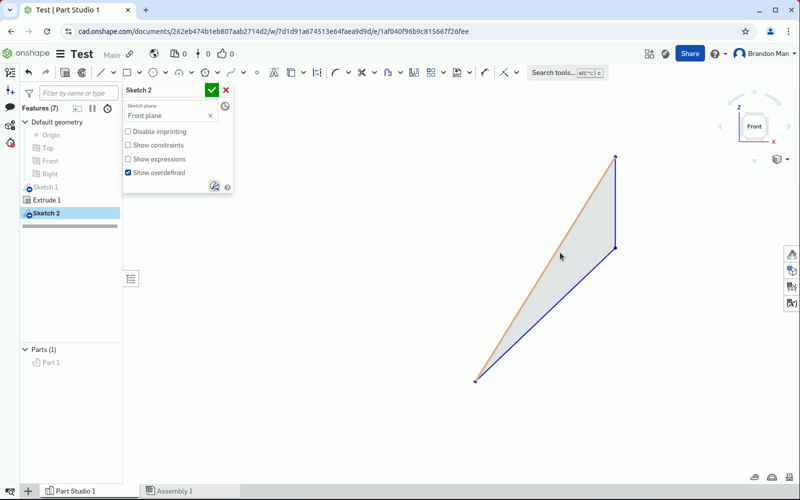
scroll(6)
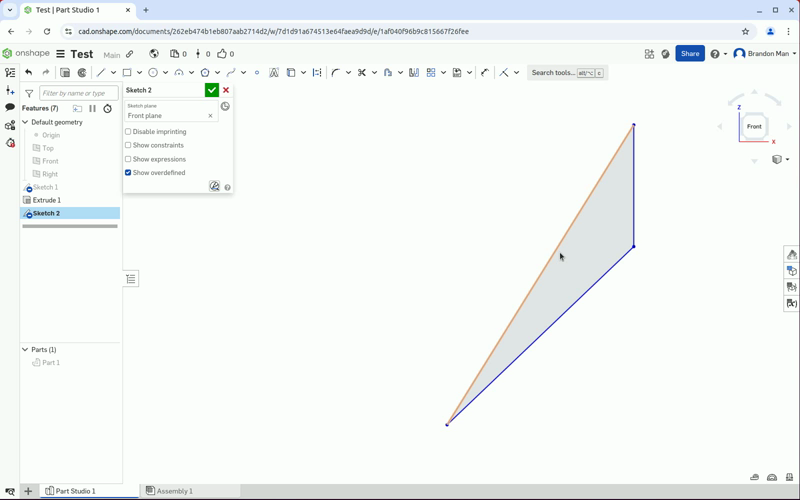
scroll(6)
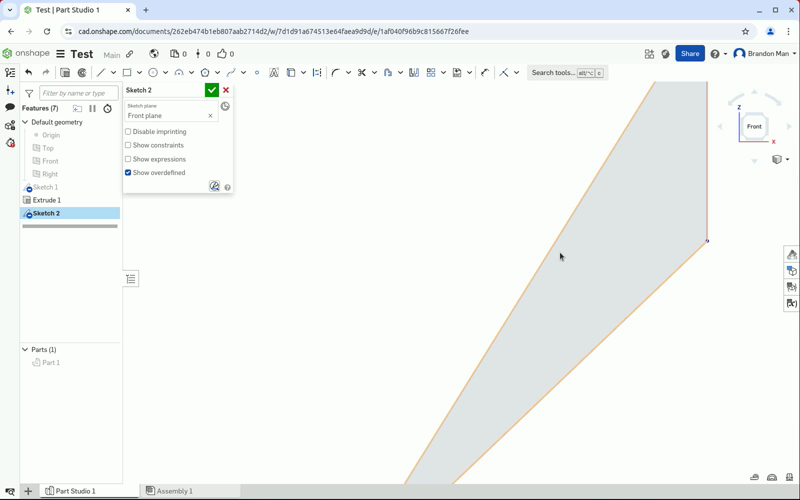
click(560, 252)
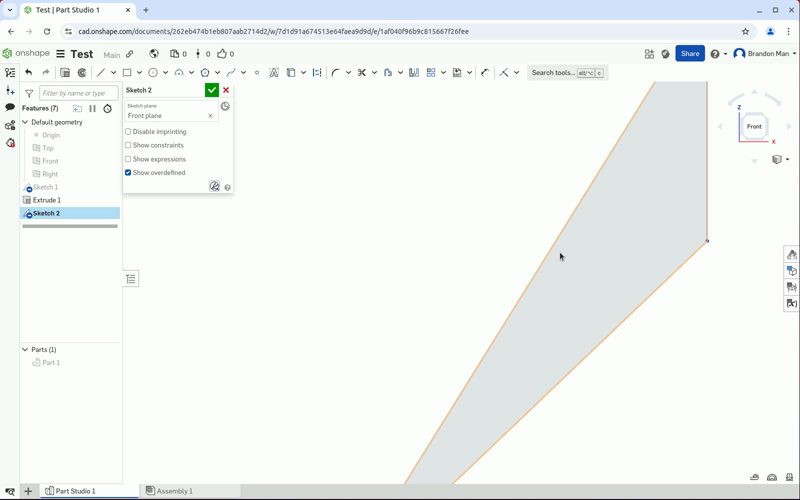
scroll(-6)
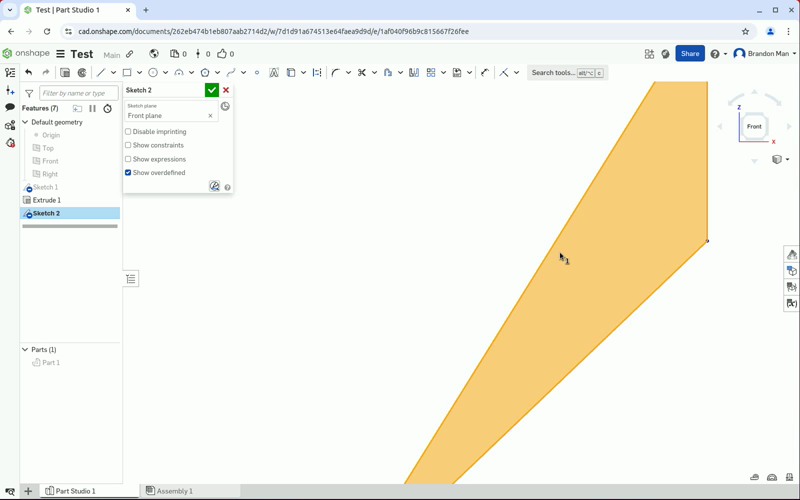
scroll(-6)
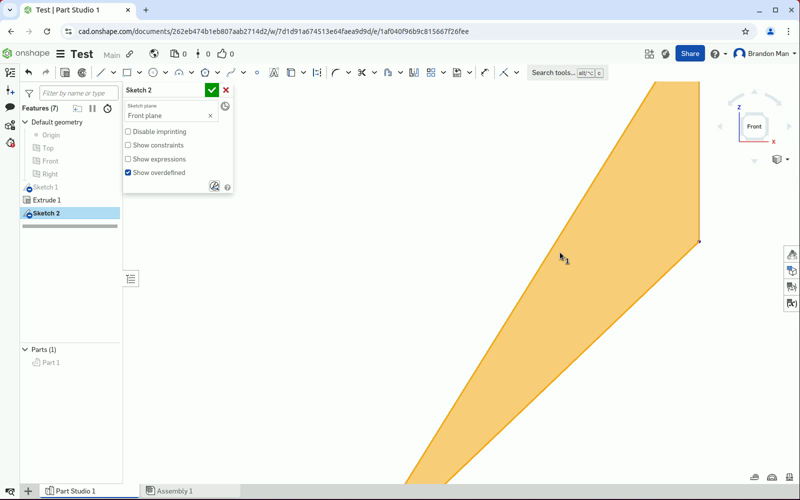
scroll(-6)
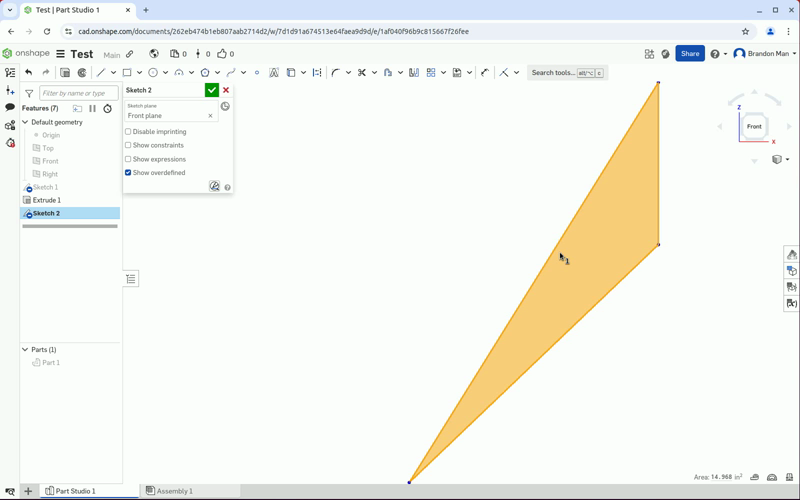
scroll(-6)
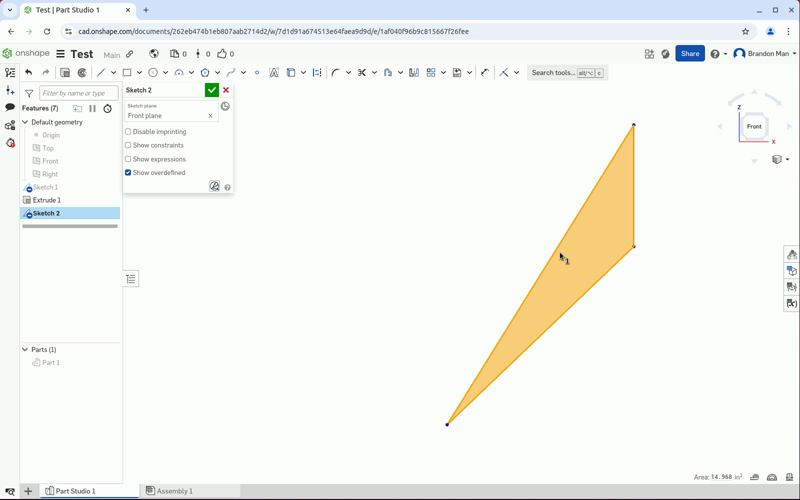
scroll(-6)
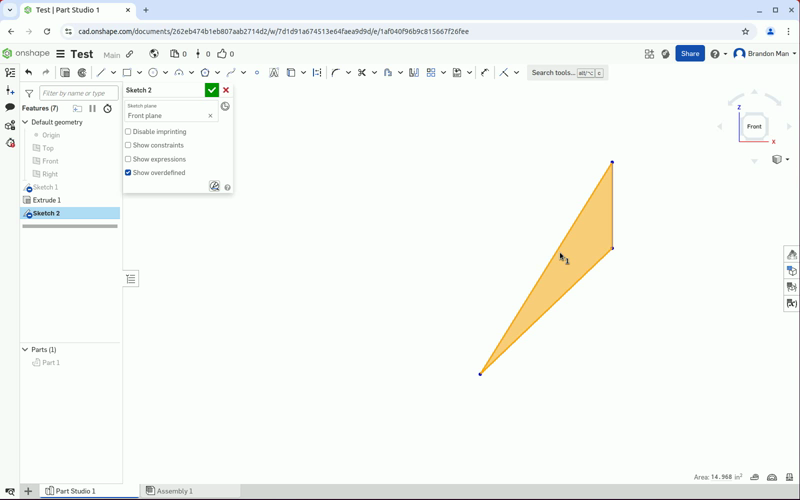
scroll(-6)
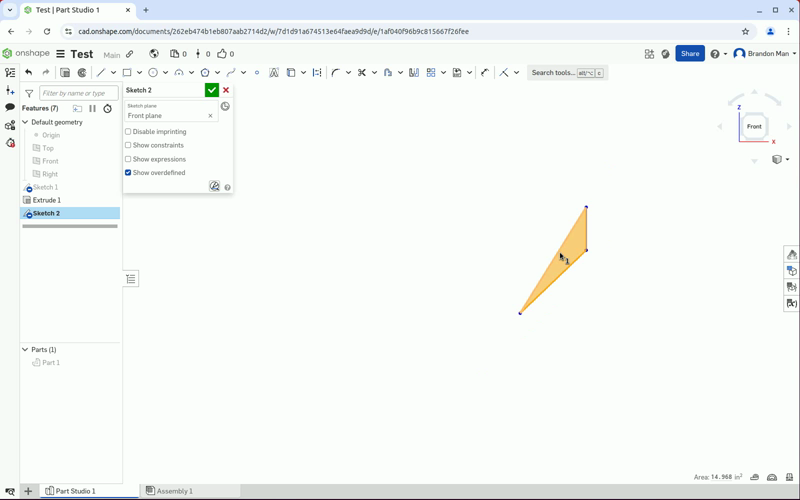
scroll(-6)
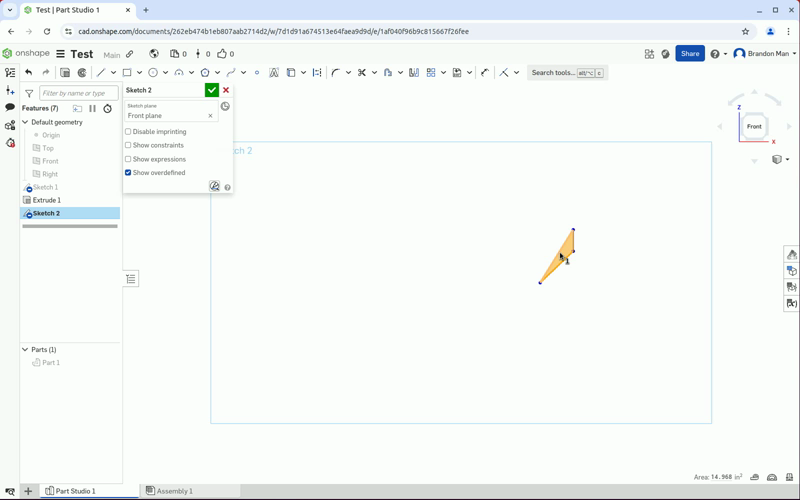
mouse_move(73, 352)
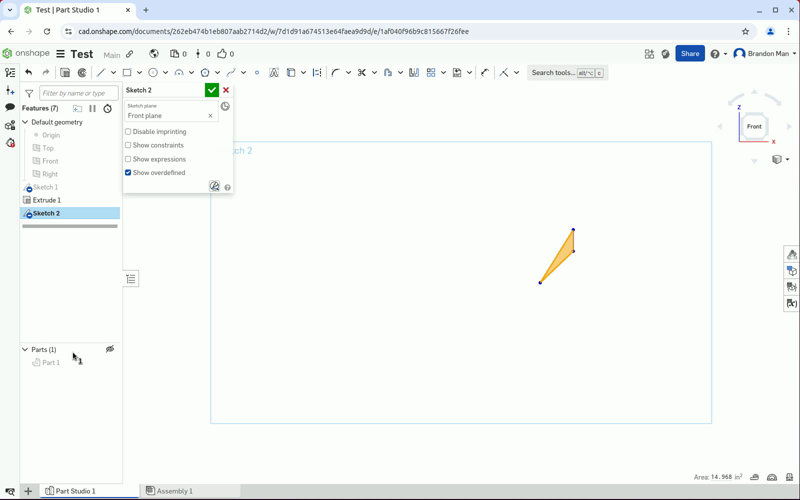
key(shift+y)
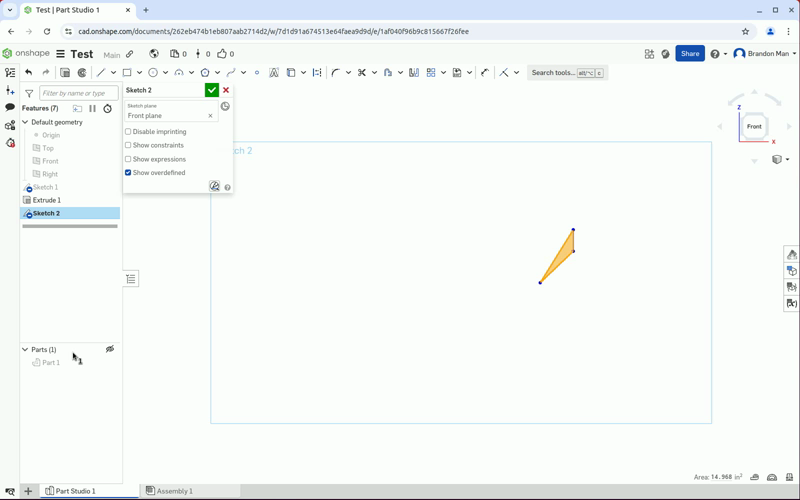
key(shift+e)
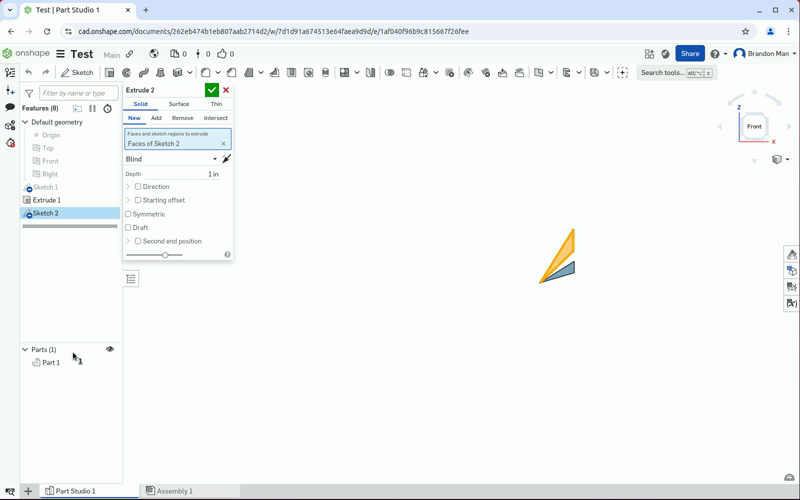
mouse_move(143, 106)
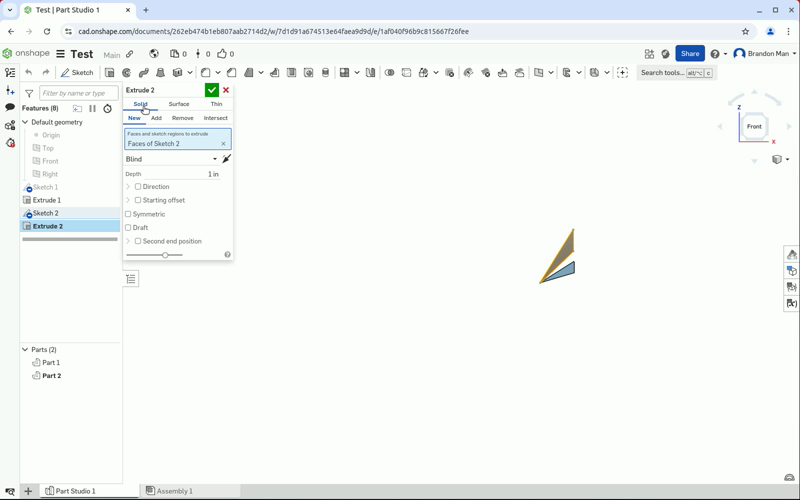
click(143, 106)
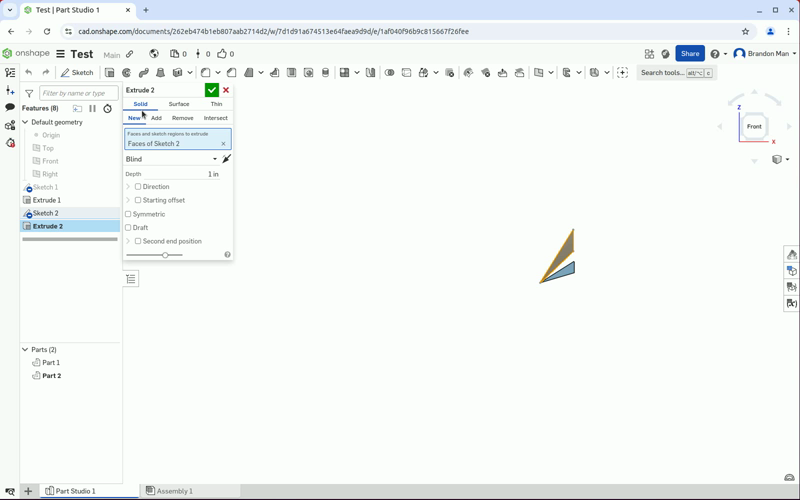
mouse_move(137, 120)
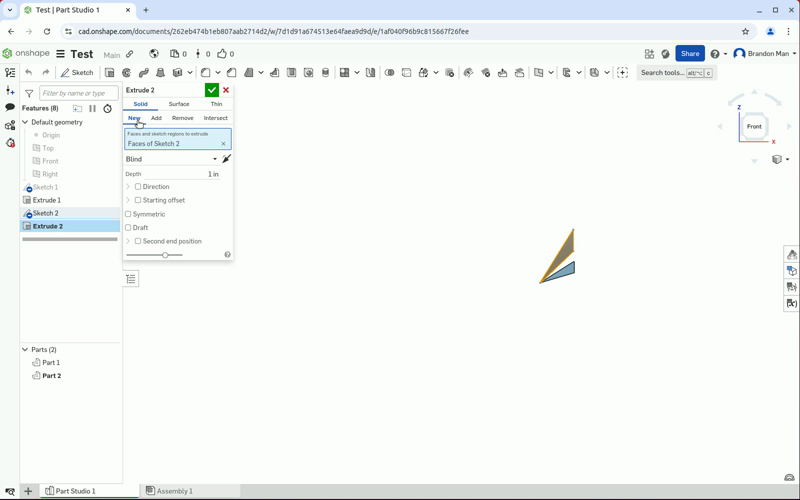
click(137, 120)
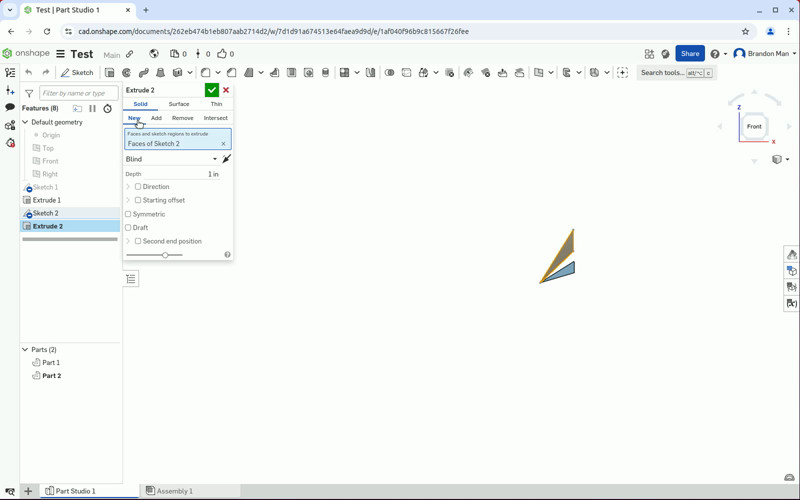
key(tab, 4)
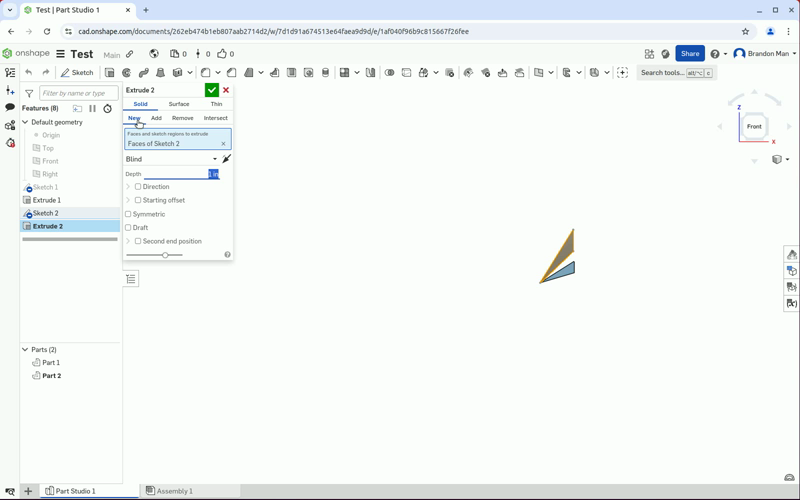
text(0.481)
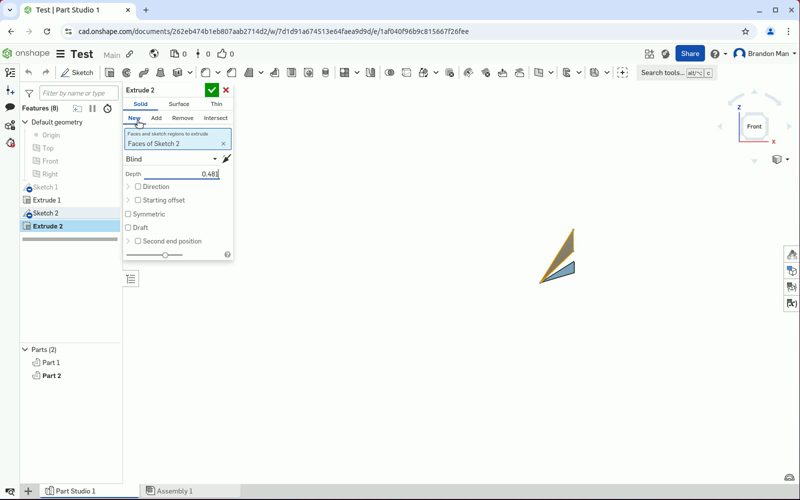
key(enter)
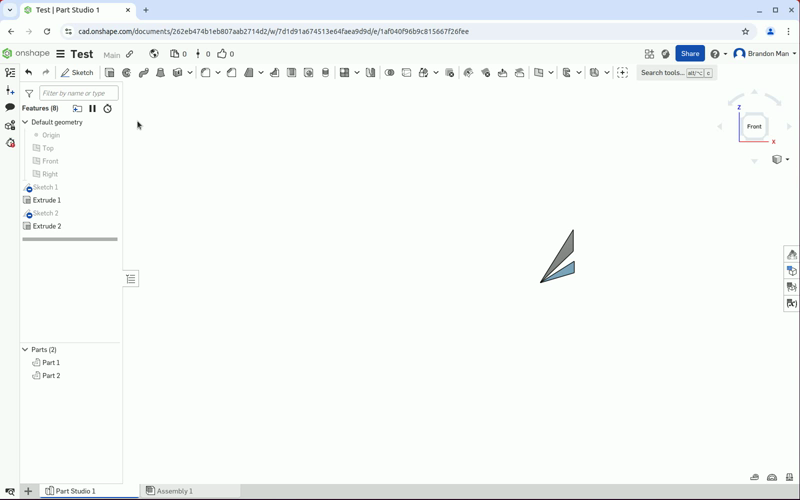
key(shift+h)
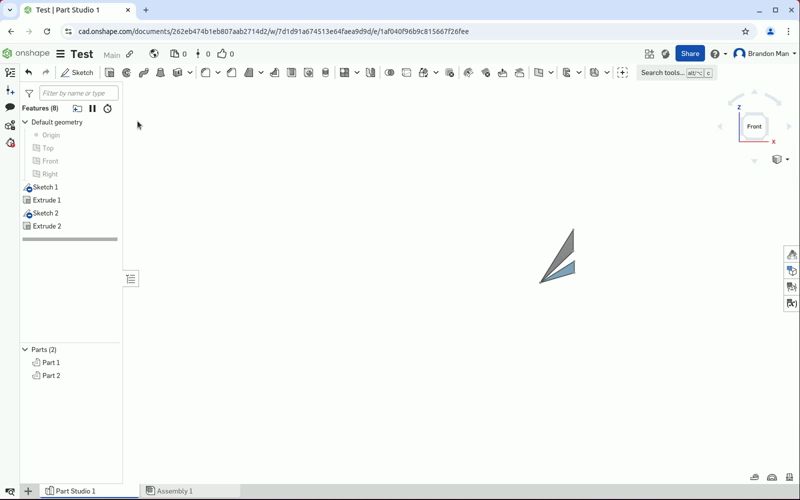
key(shift+h)
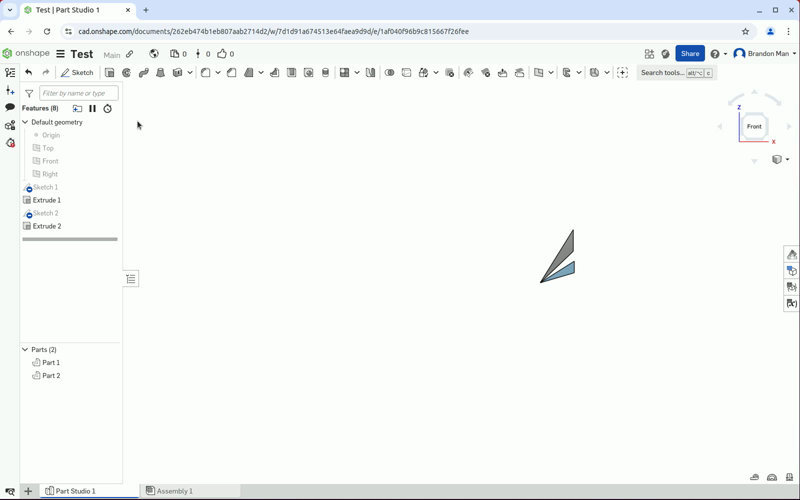
mouse_move(73, 189)
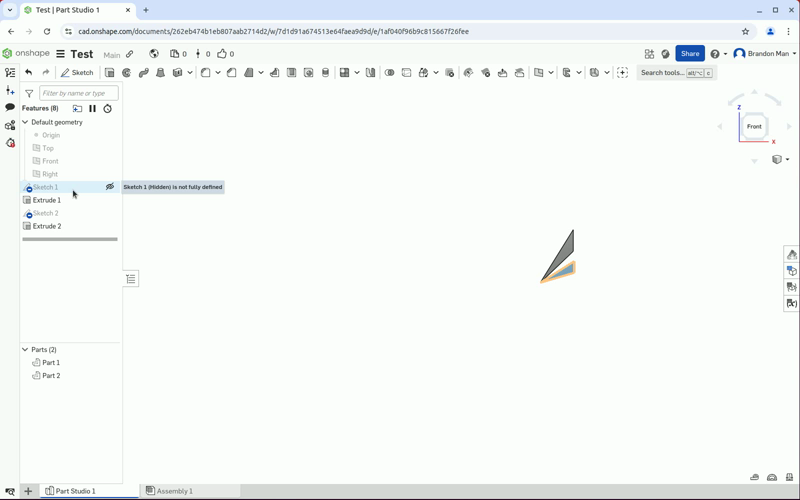
click(73, 189)
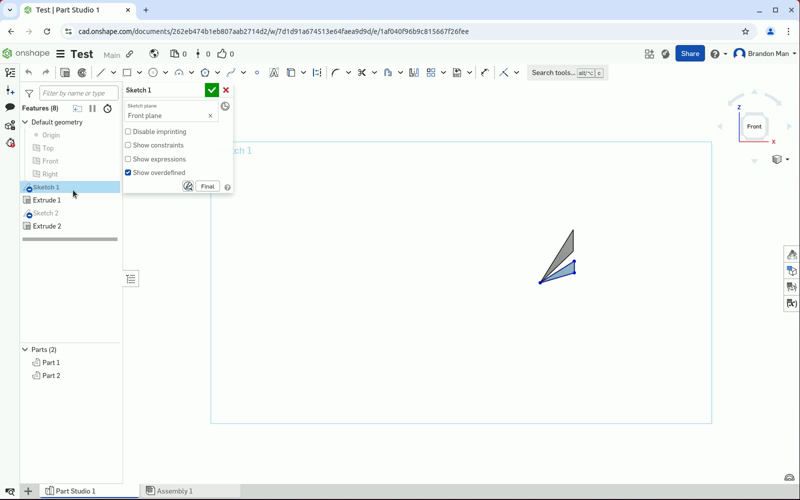
mouse_move(229, 92)
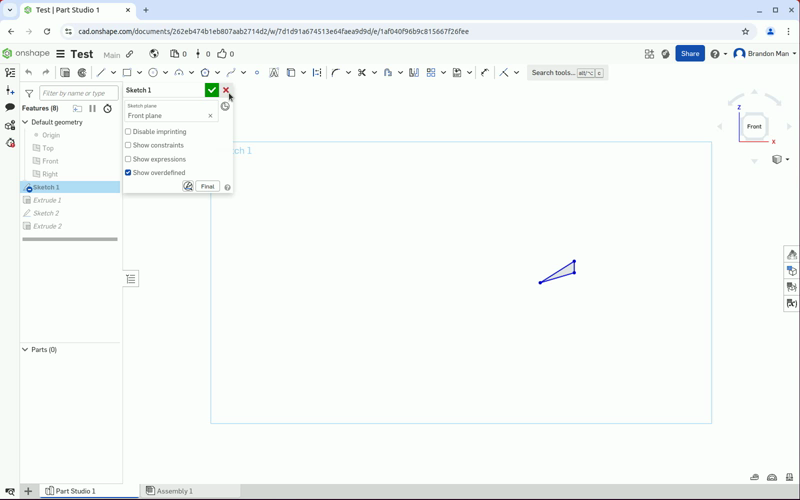
click(229, 92)
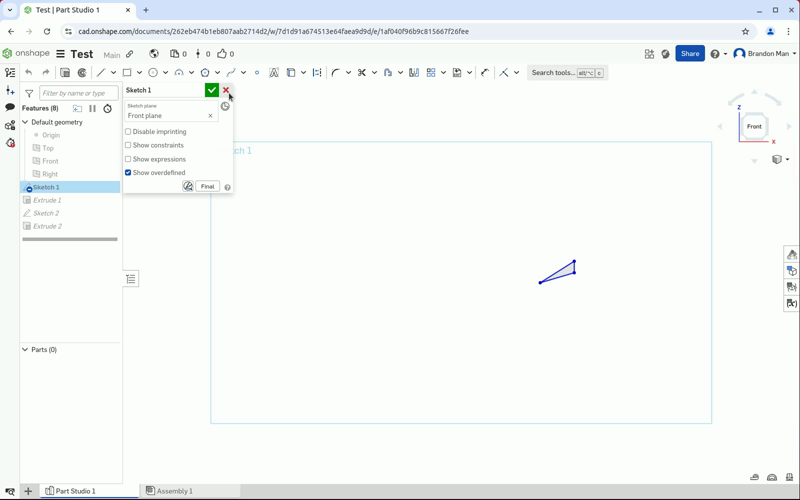
key(shift+s)
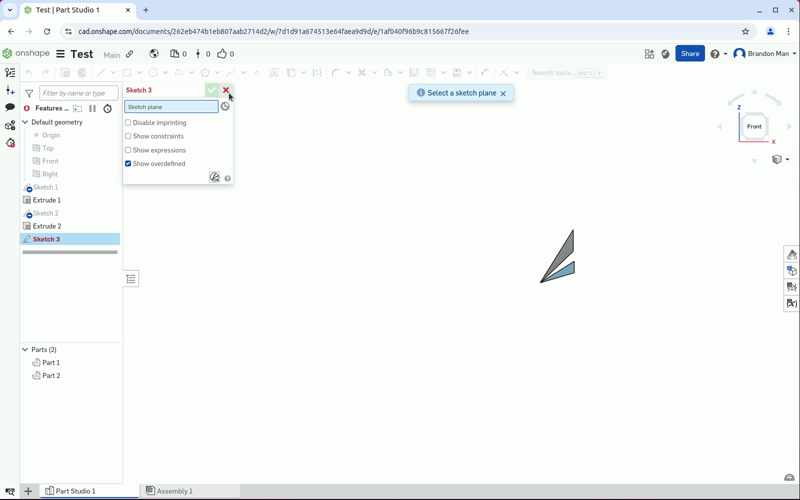
mouse_move(73, 163)
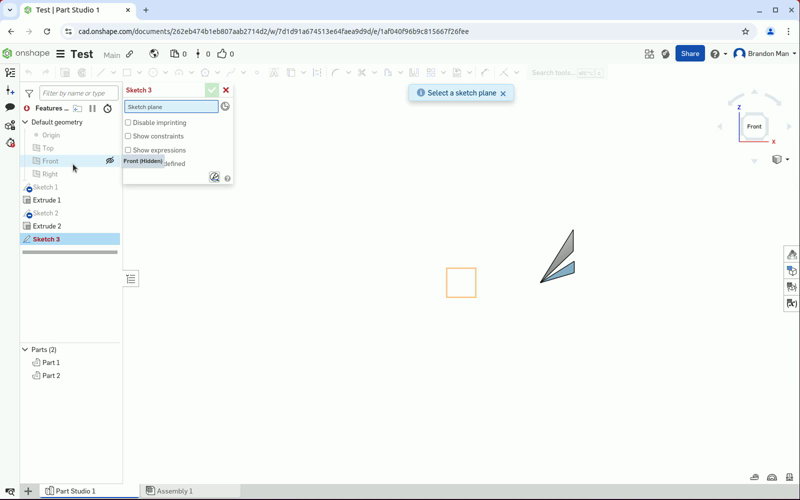
click(73, 163)
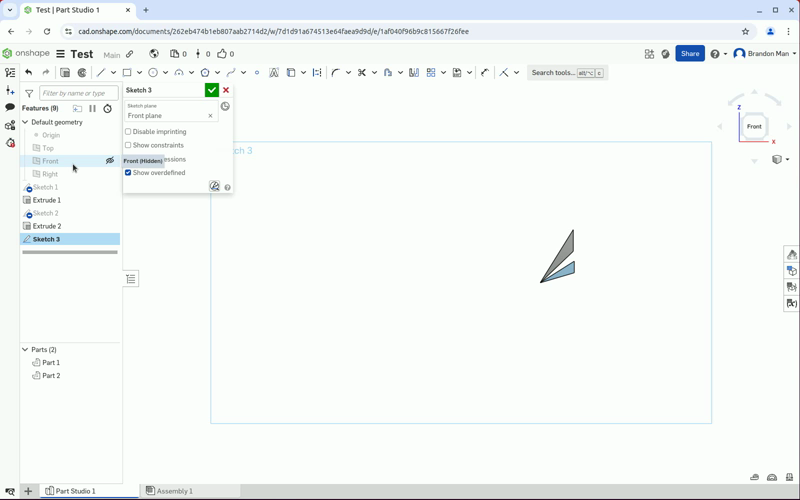
mouse_move(73, 352)
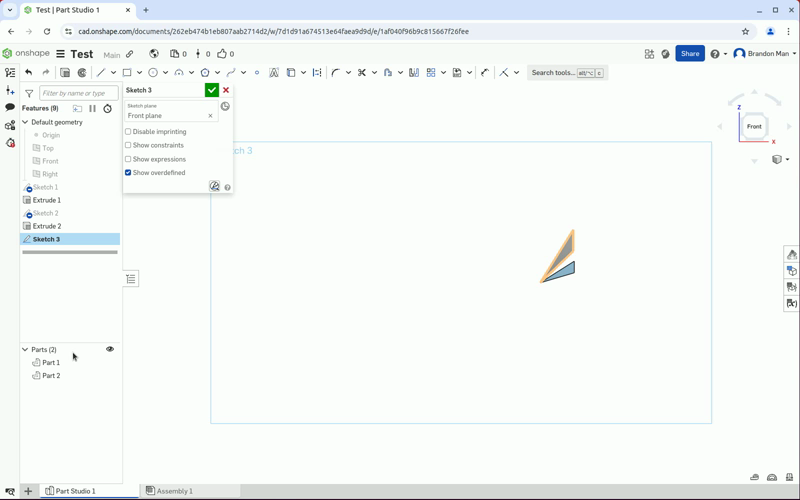
key(y)
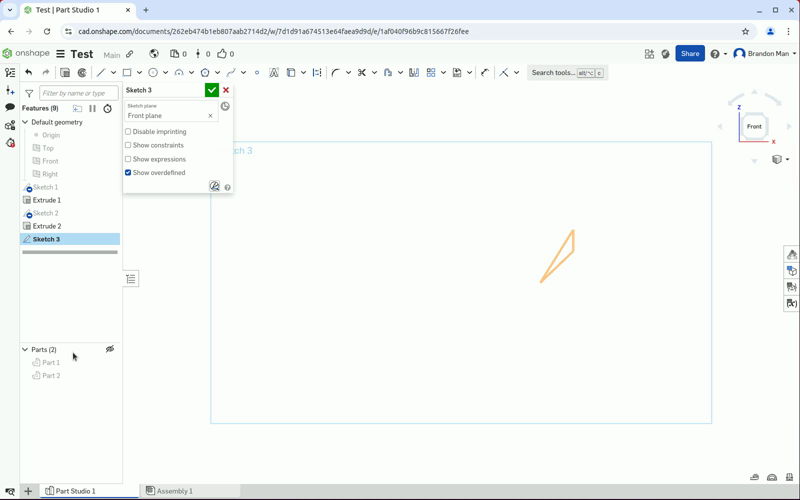
key(l)
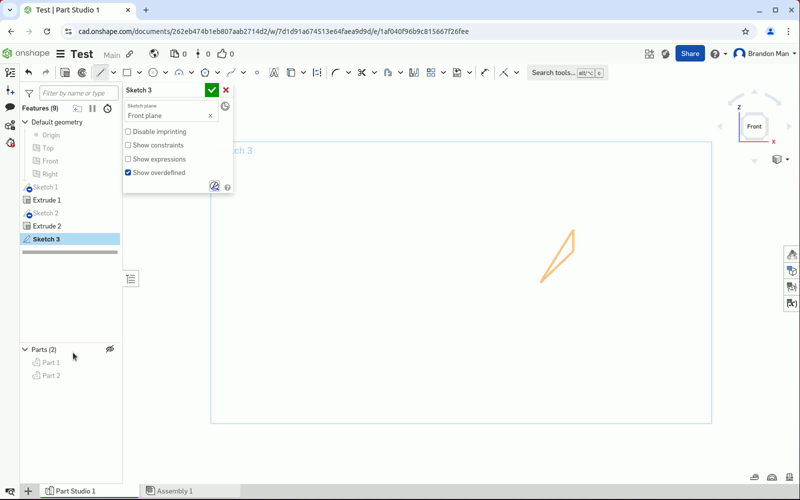
key_down(shift)
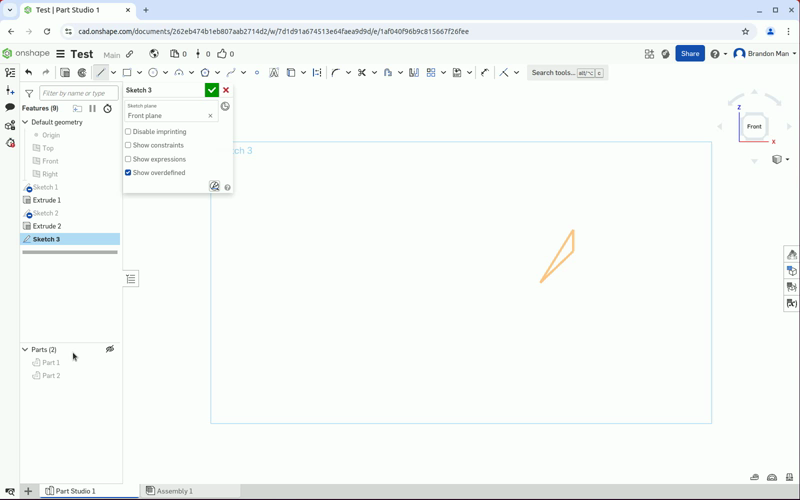
mouse_move(540, 282)
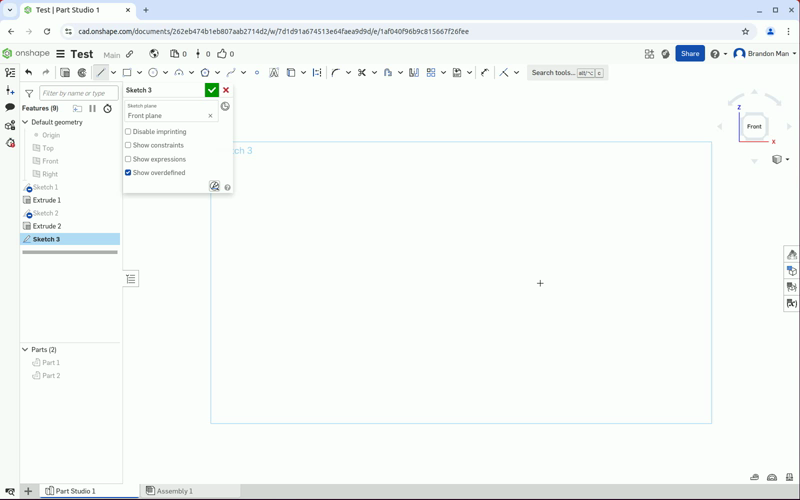
click(540, 282)
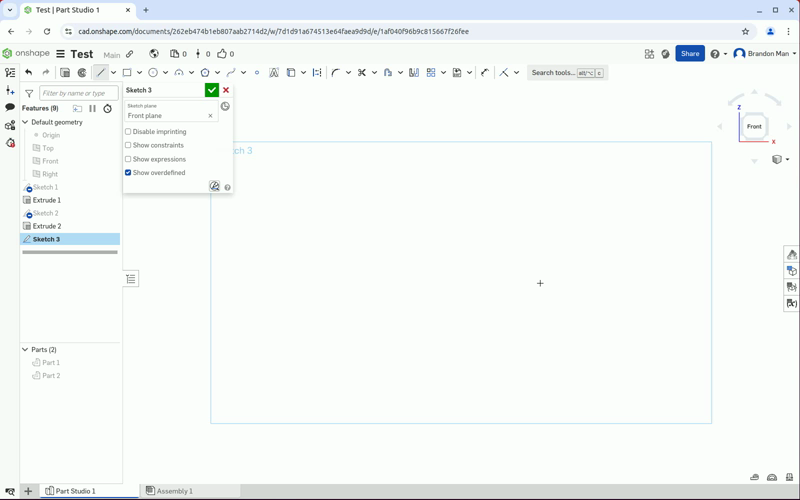
key_up(shift)
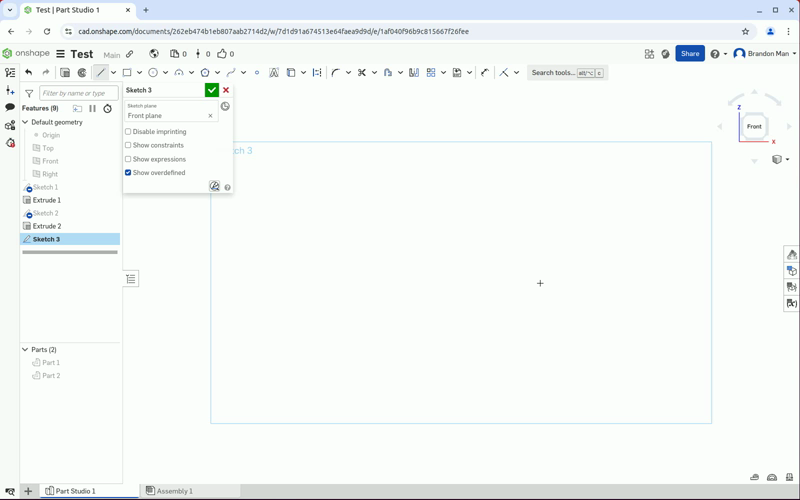
key_down(shift)
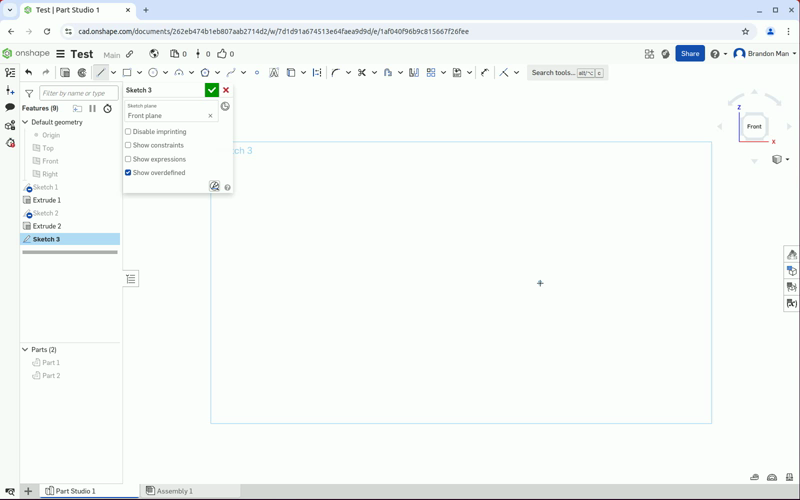
mouse_move(570, 282)
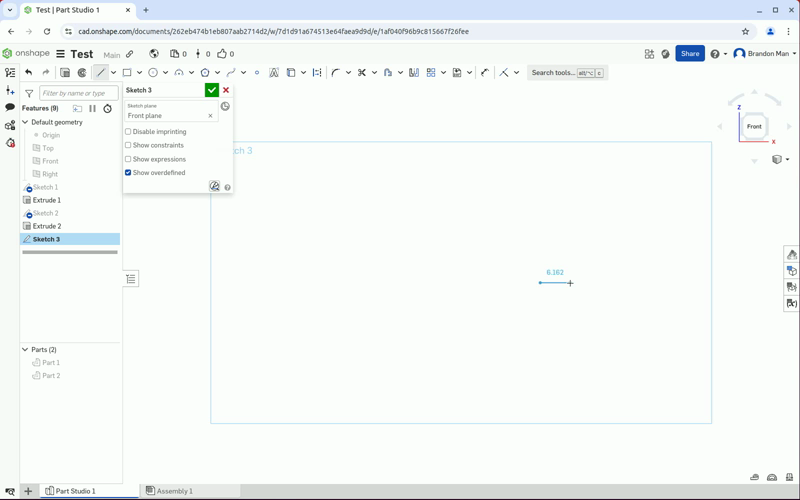
mouse_move(574, 260)
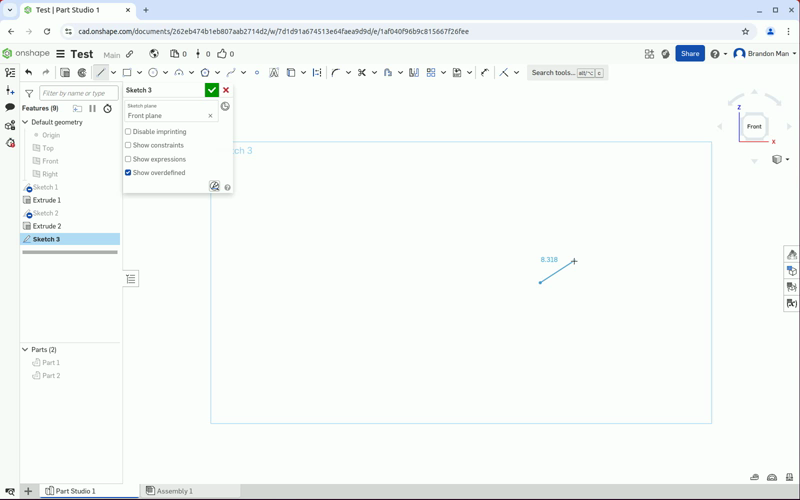
click(574, 260)
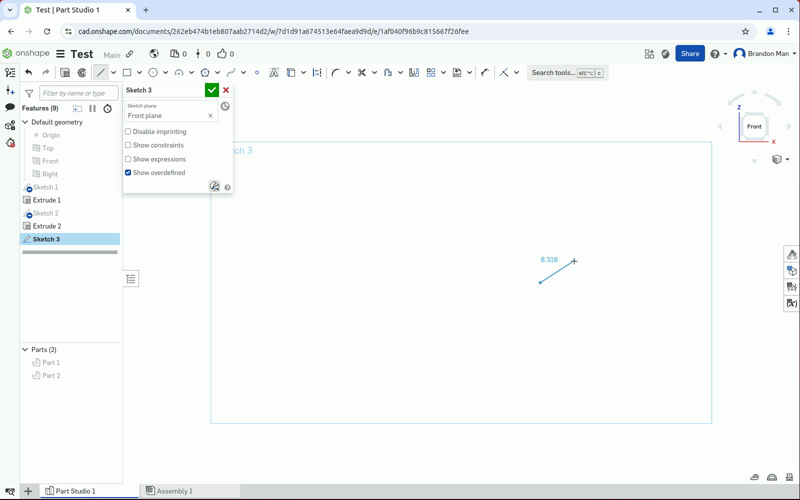
key_up(shift)
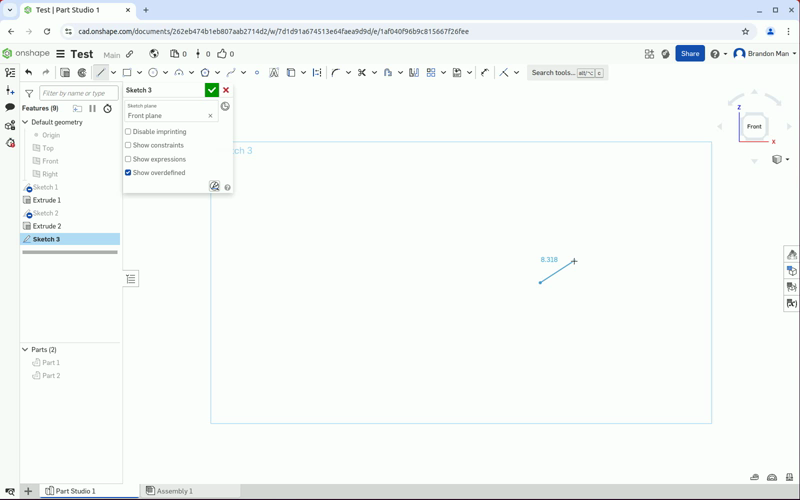
key_down(shift)
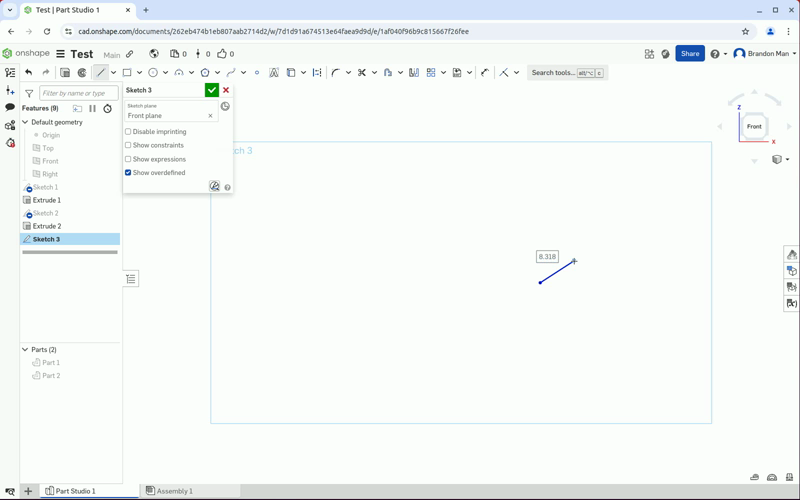
mouse_move(589, 260)
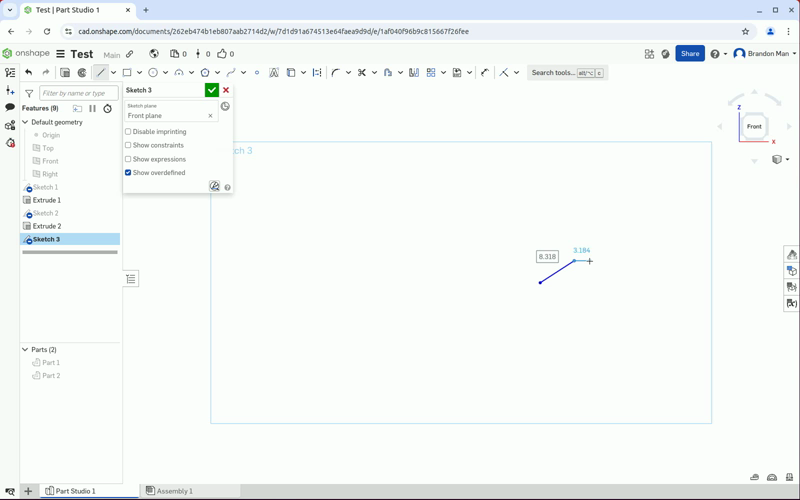
mouse_move(574, 251)
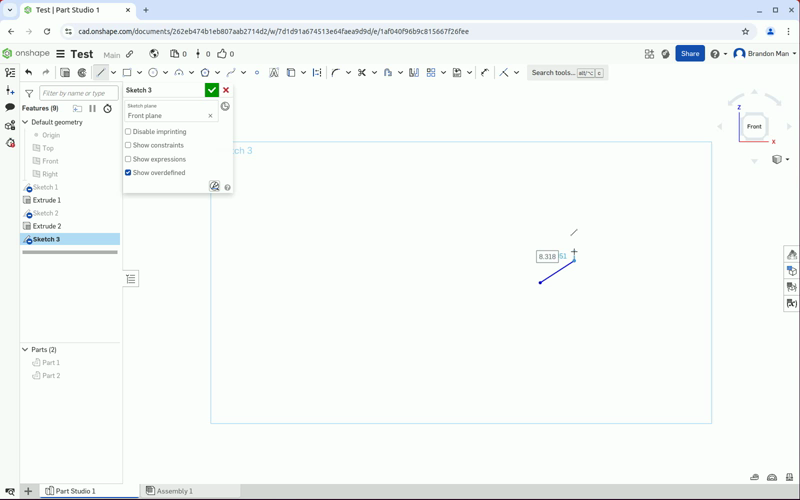
click(574, 251)
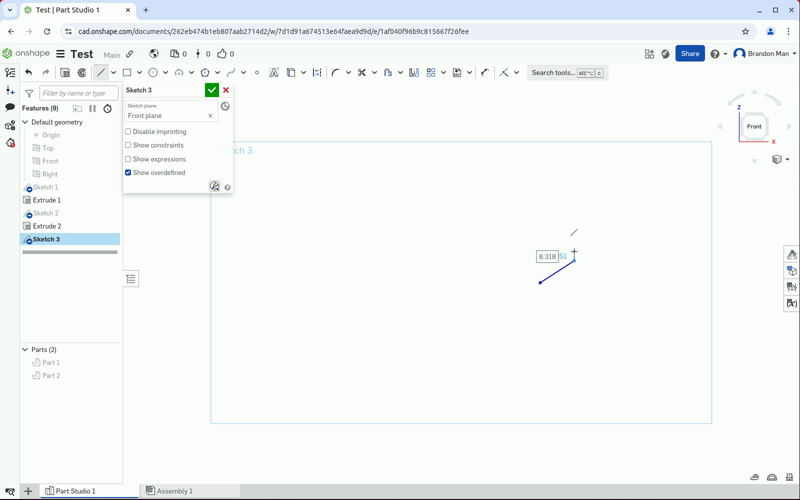
key_up(shift)
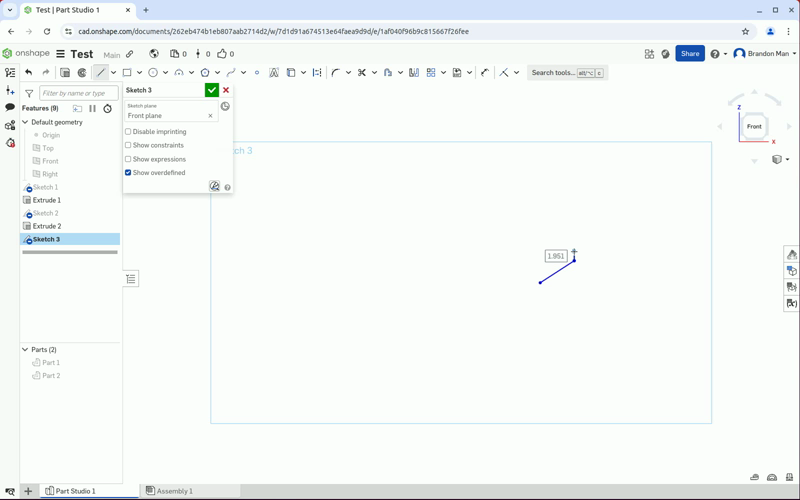
mouse_move(589, 251)
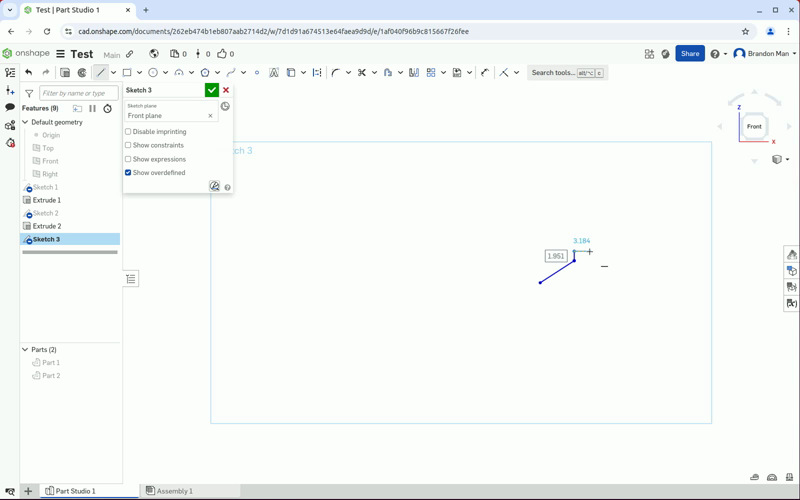
key_down(shift)
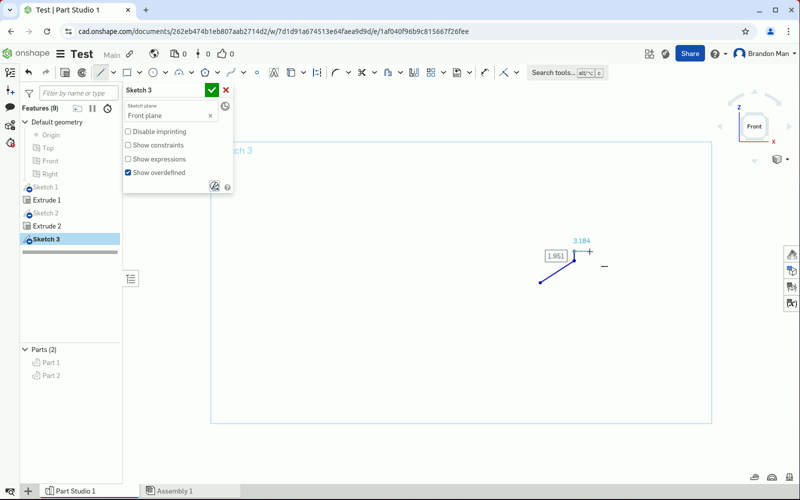
mouse_move(540, 282)
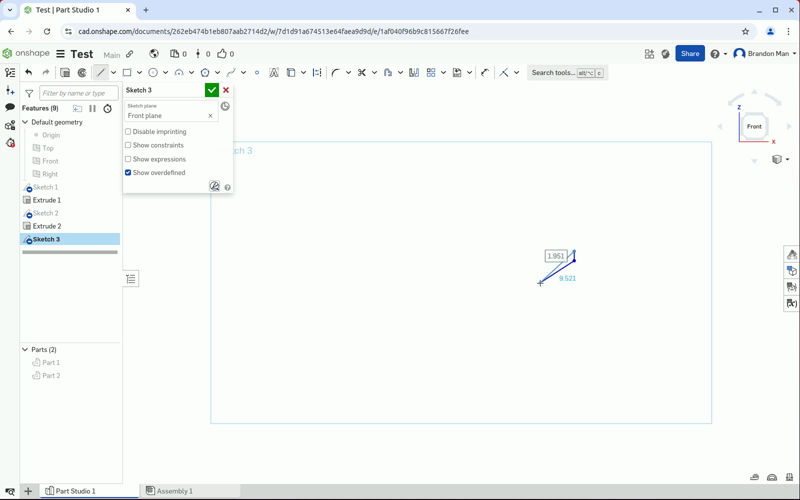
key_up(shift)
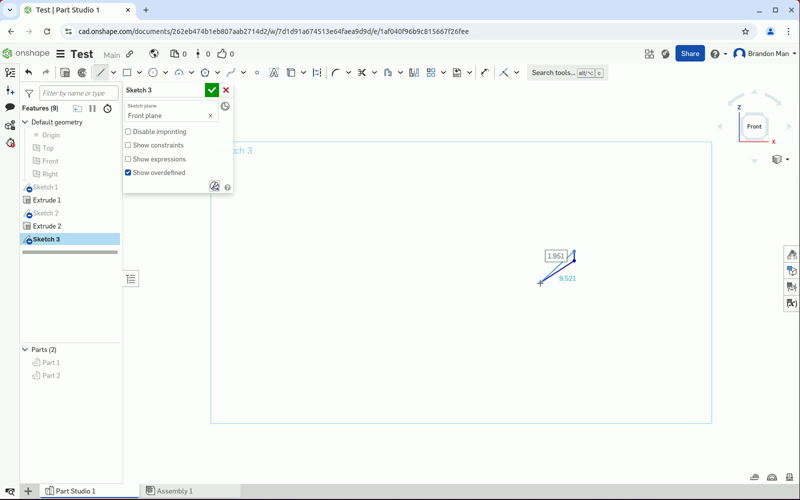
click(540, 282)
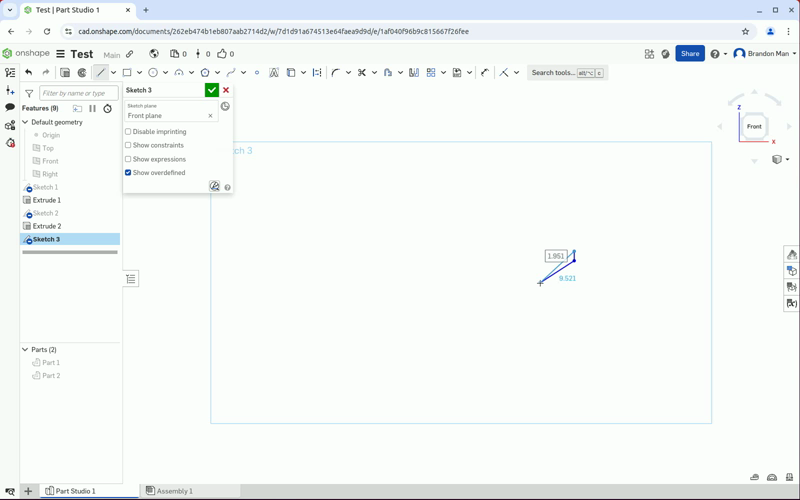
key(esc)
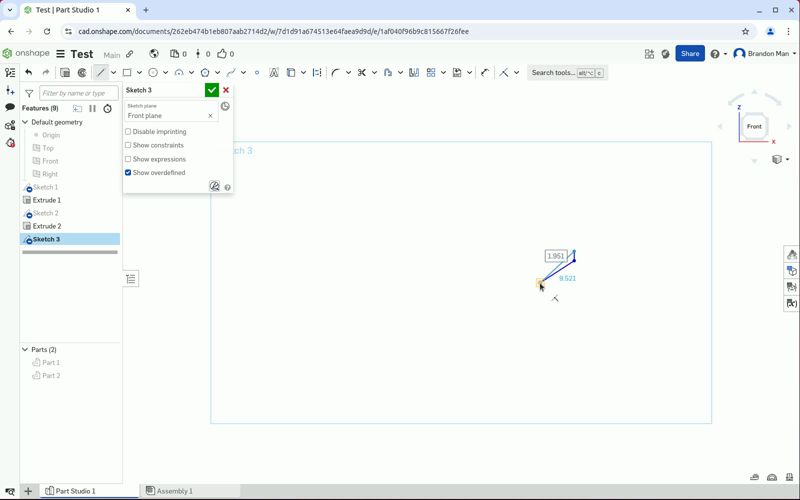
mouse_move(546, 278)
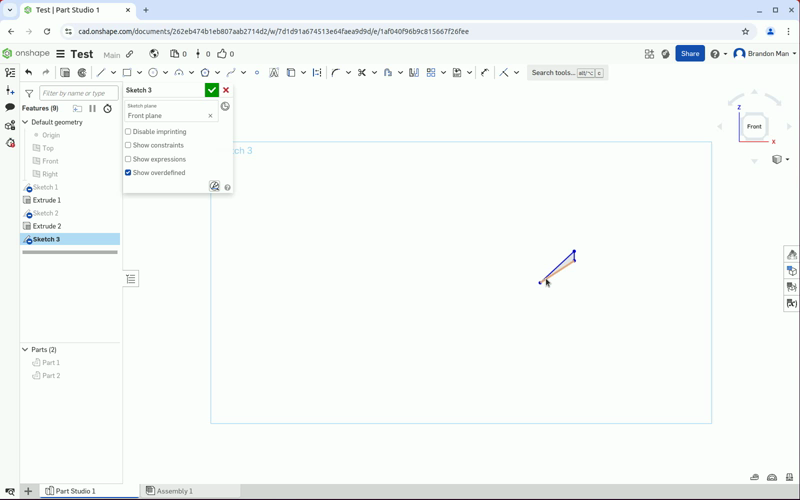
scroll(6)
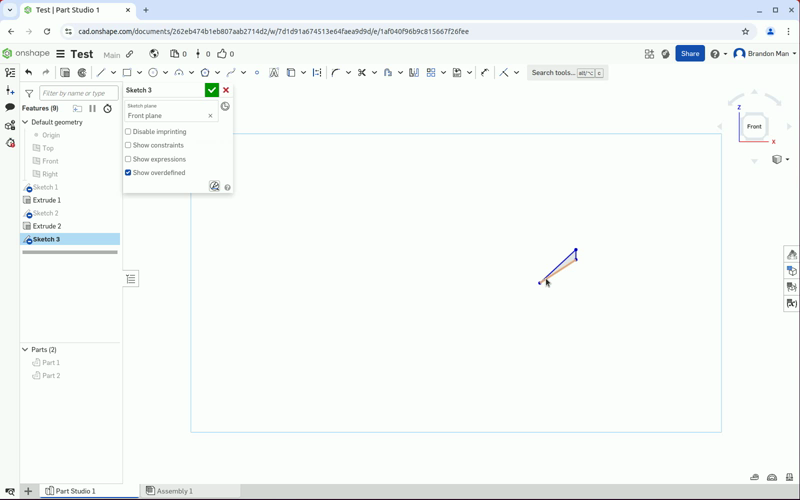
scroll(6)
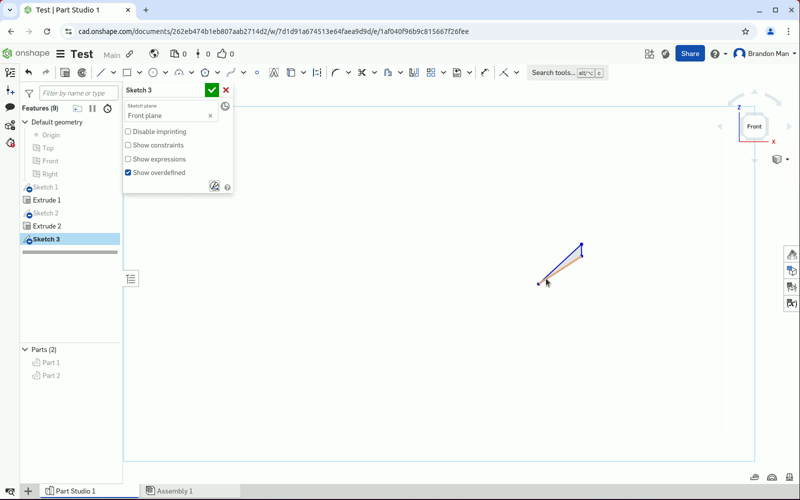
scroll(6)
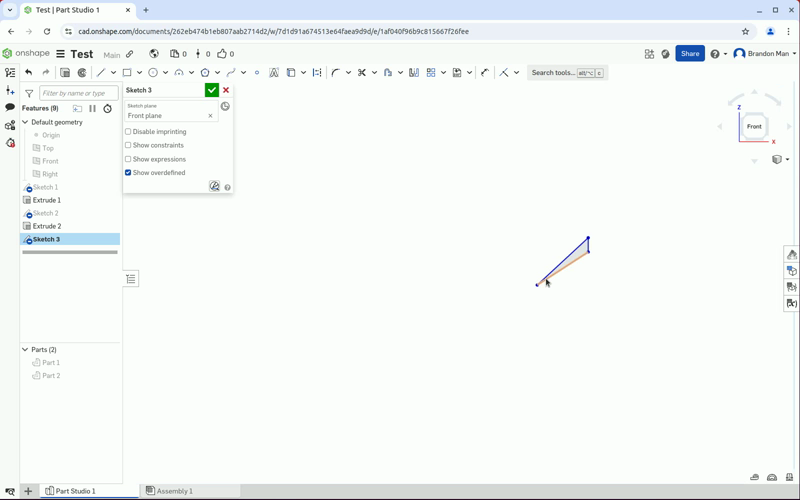
scroll(6)
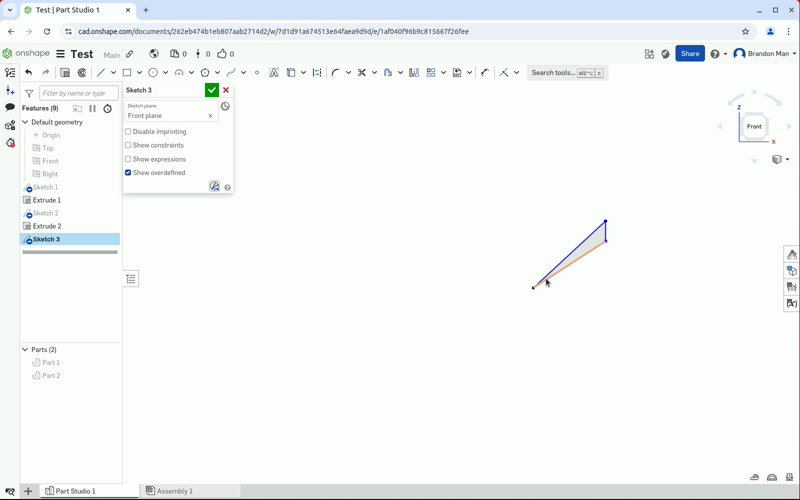
scroll(6)
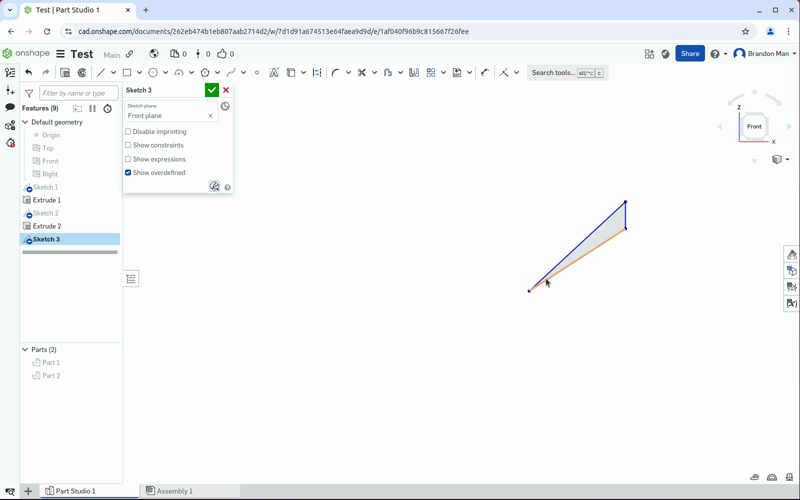
scroll(6)
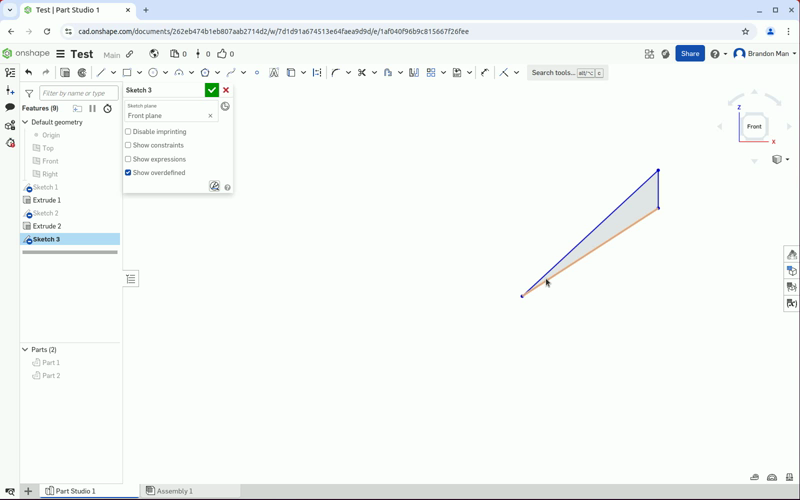
scroll(6)
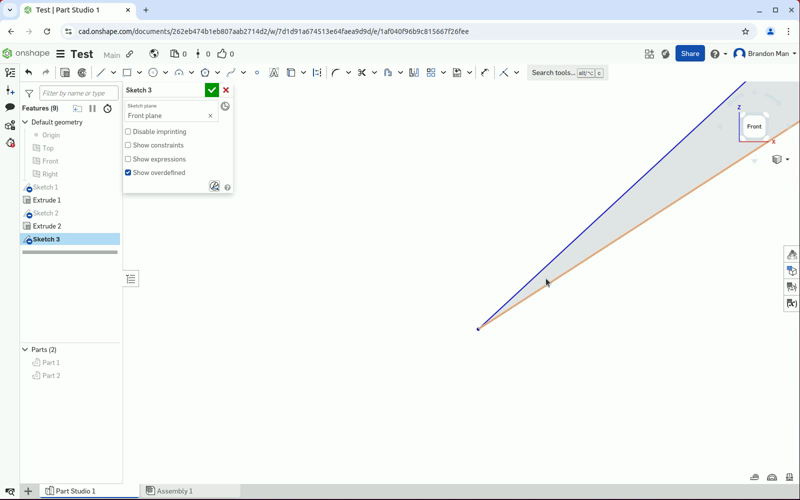
click(546, 278)
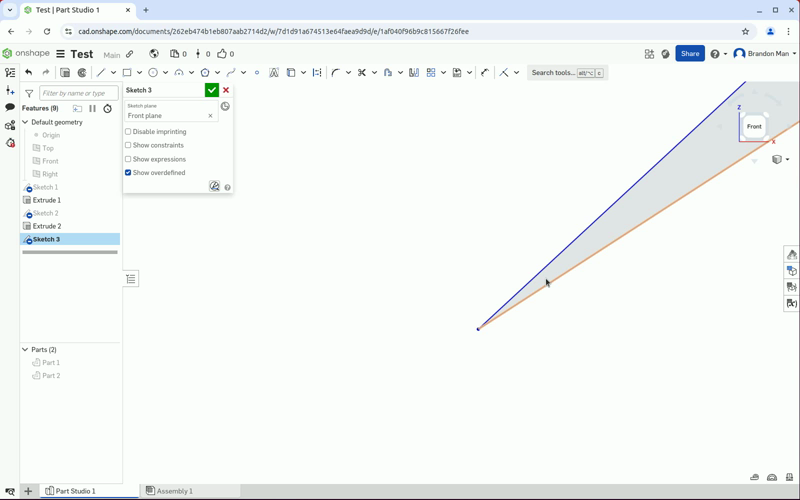
scroll(-6)
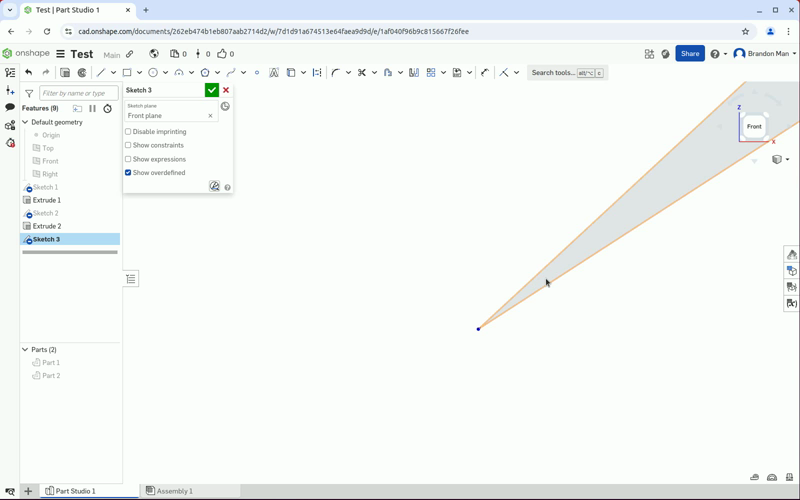
scroll(-6)
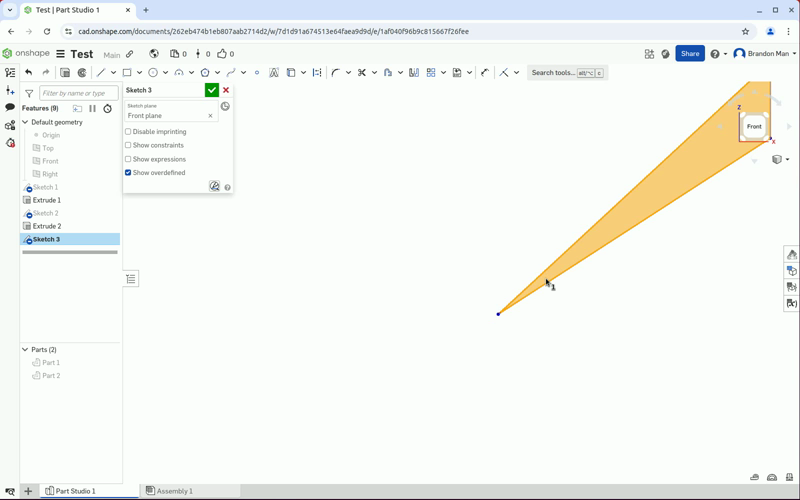
scroll(-6)
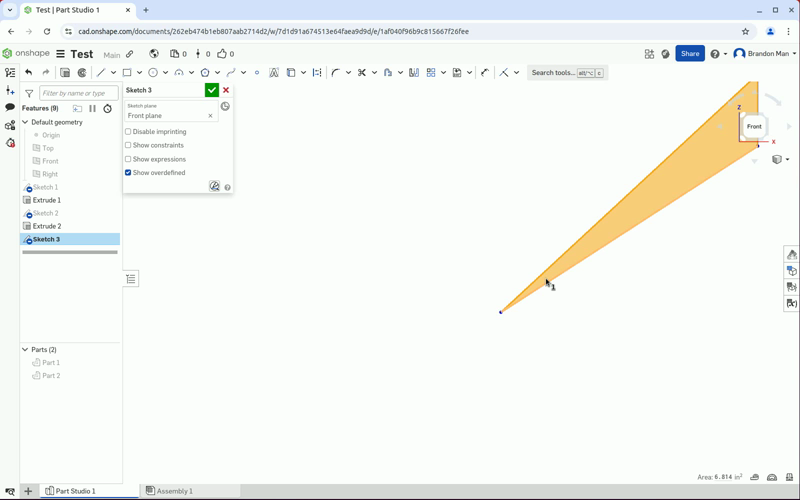
scroll(-6)
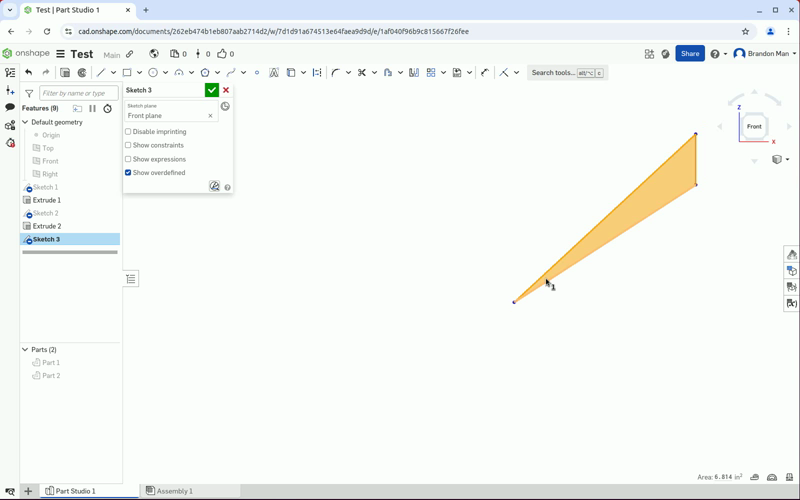
scroll(-6)
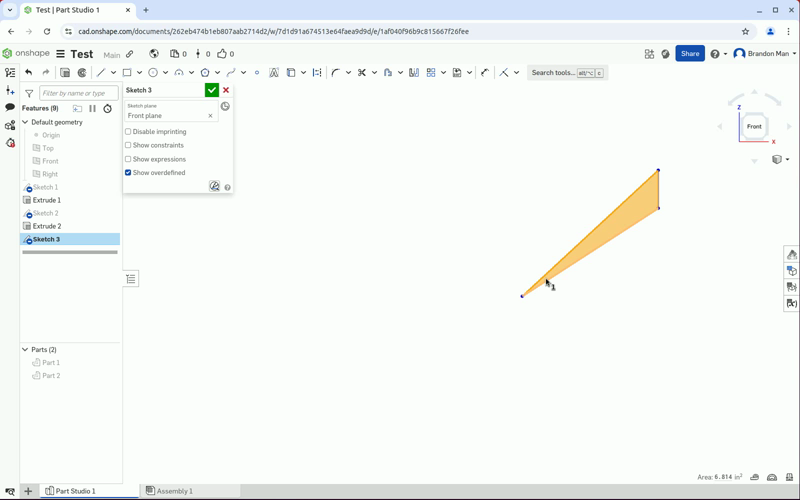
scroll(-6)
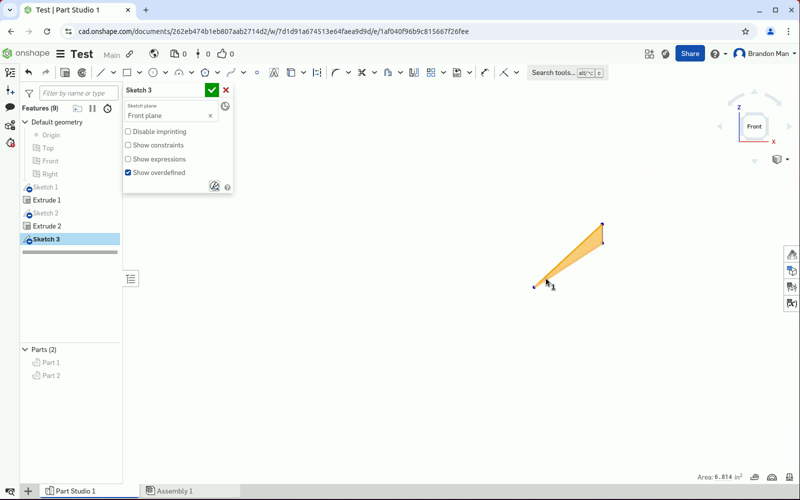
scroll(-6)
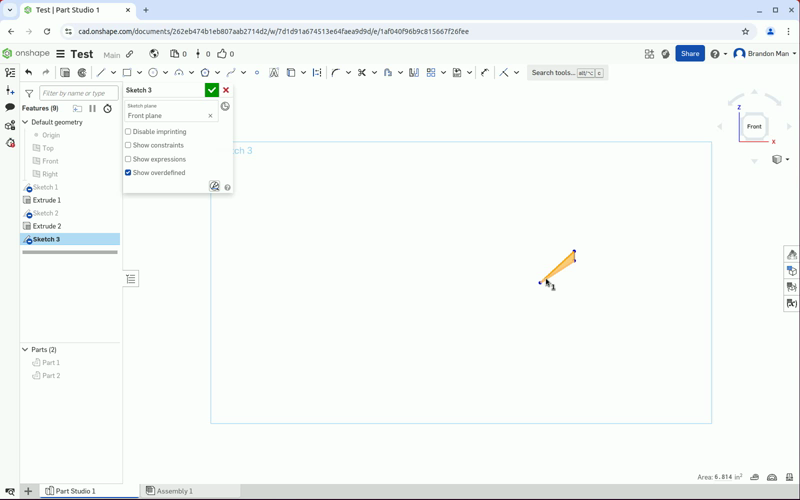
mouse_move(73, 352)
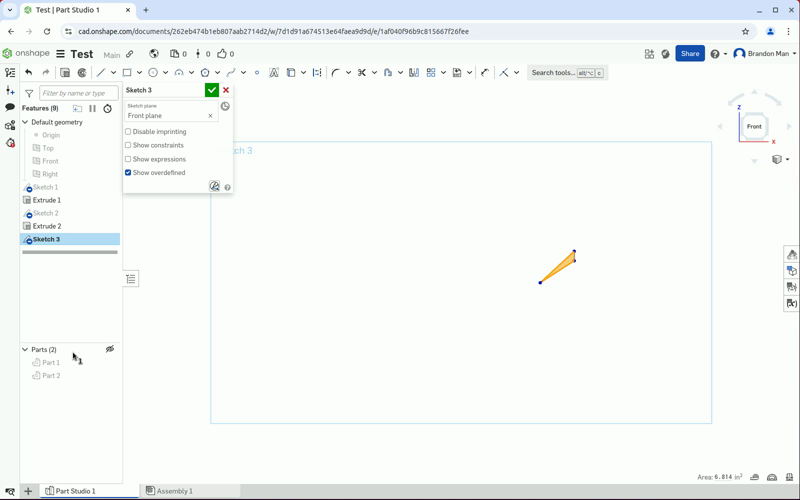
key(shift+y)
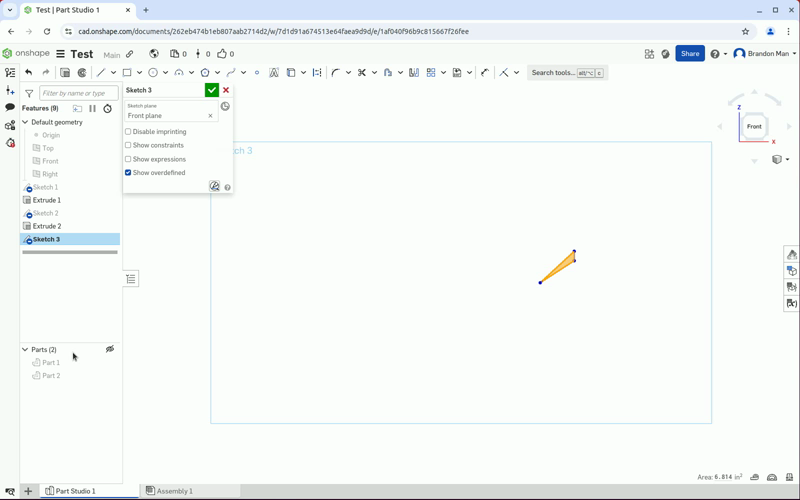
key(shift+e)
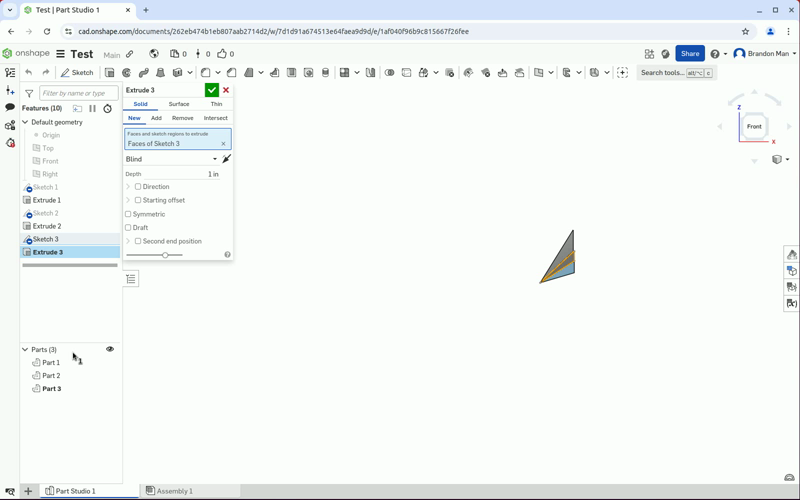
mouse_move(143, 106)
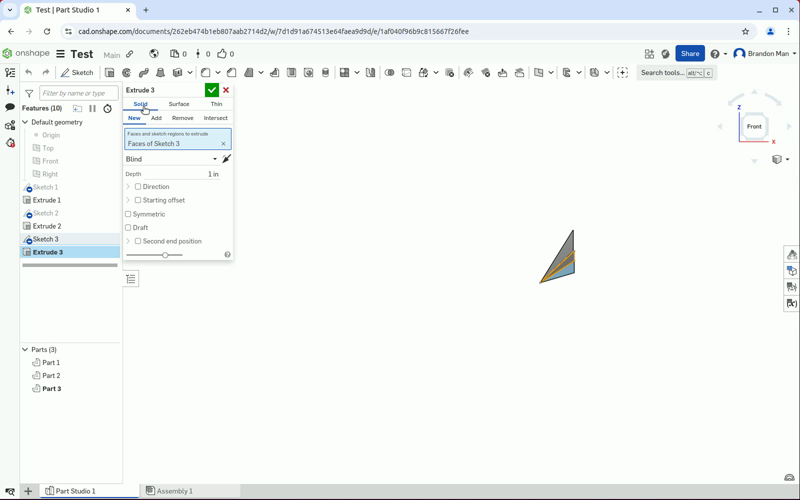
click(143, 106)
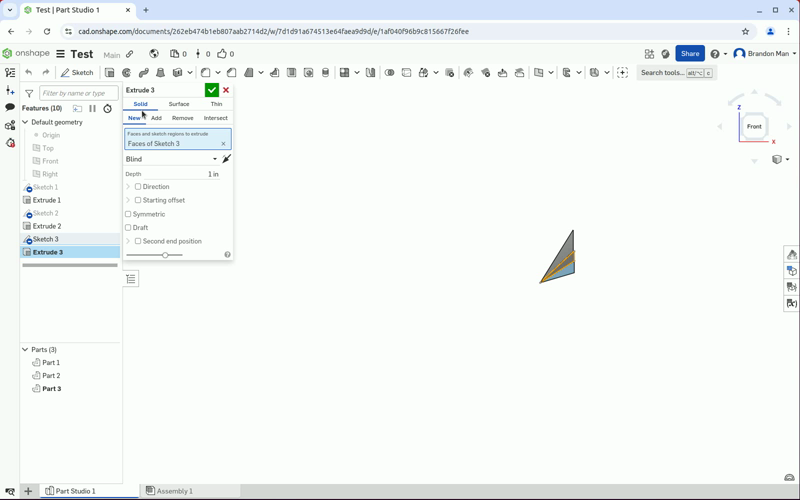
mouse_move(137, 120)
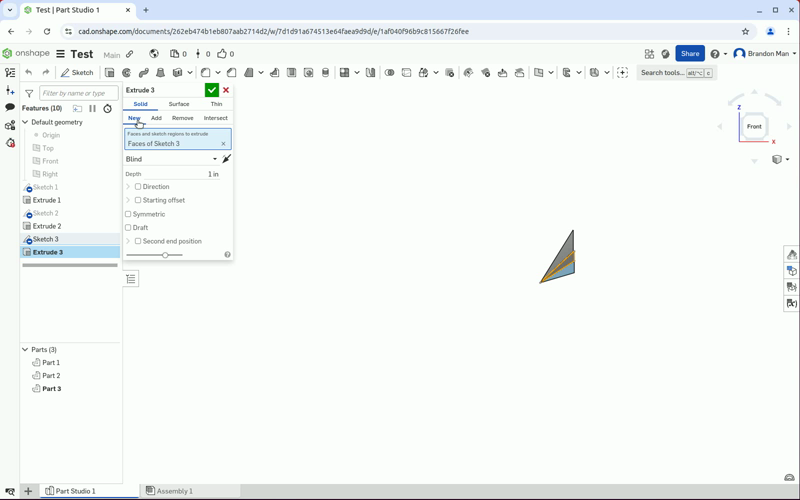
click(137, 120)
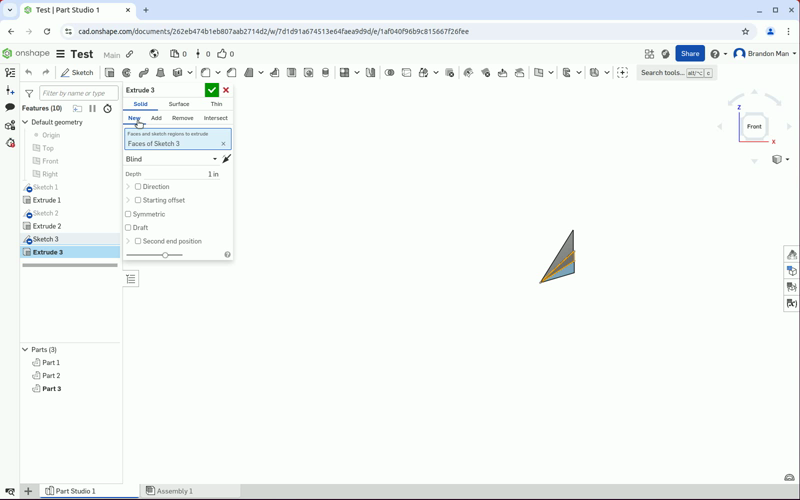
key(tab, 4)
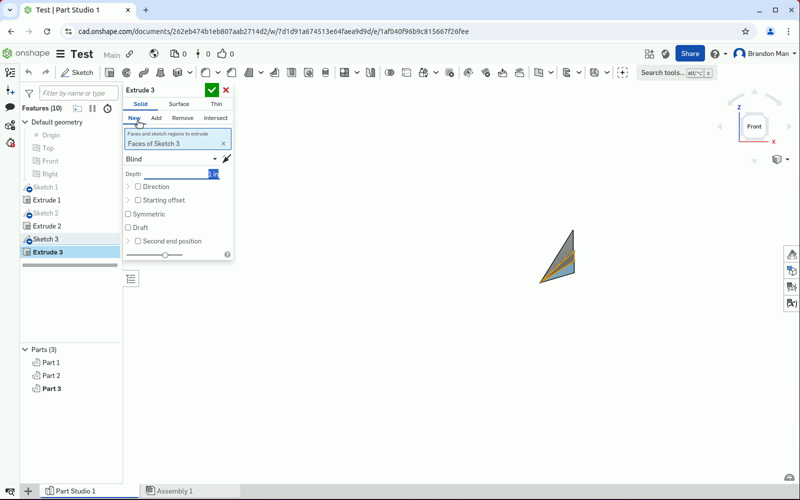
text(0.481)
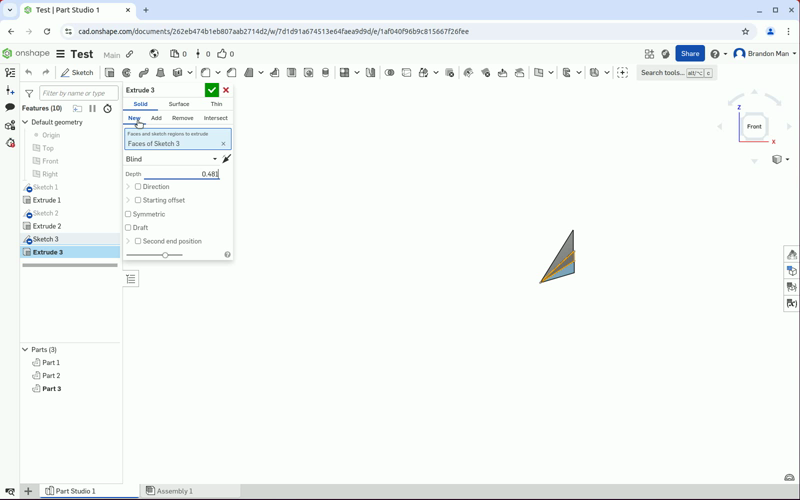
key(enter)
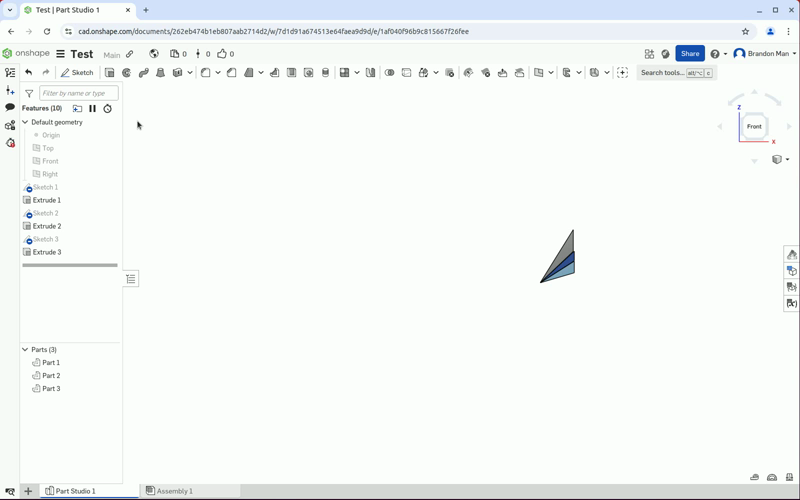
key(shift+h)
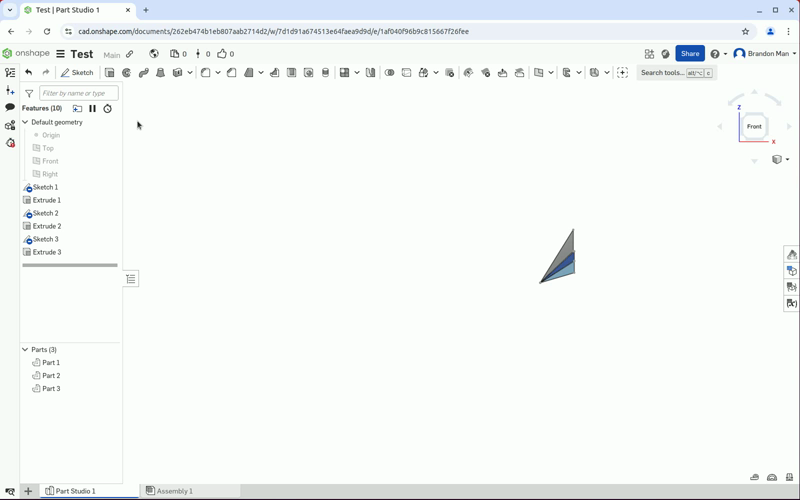
key(shift+h)
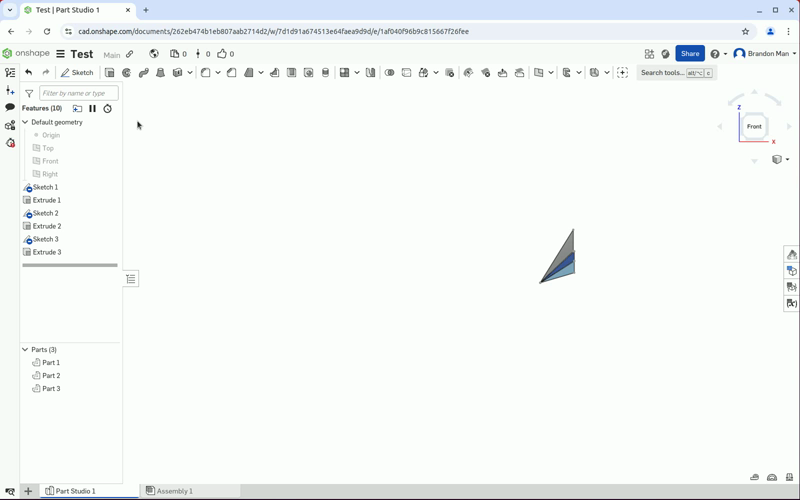
key(shift+7)
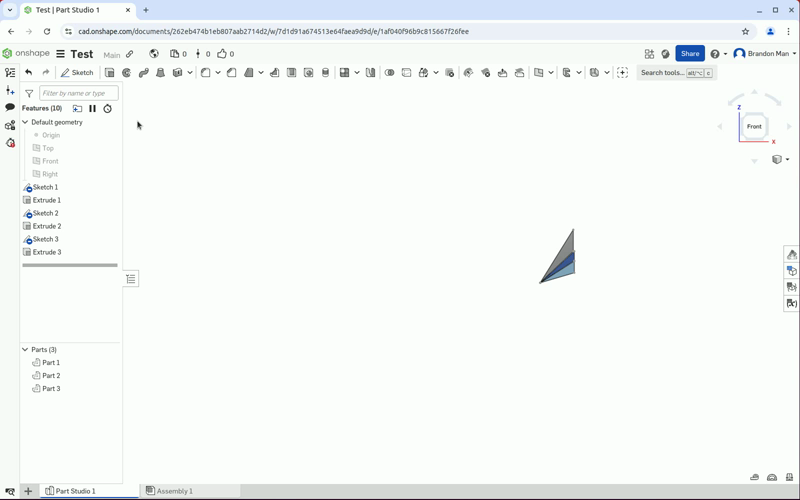
key(left, 2)
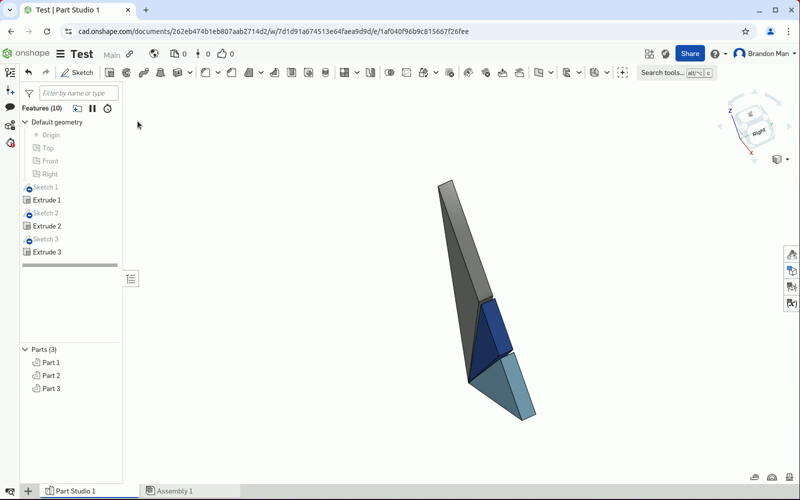
key(down, 2)
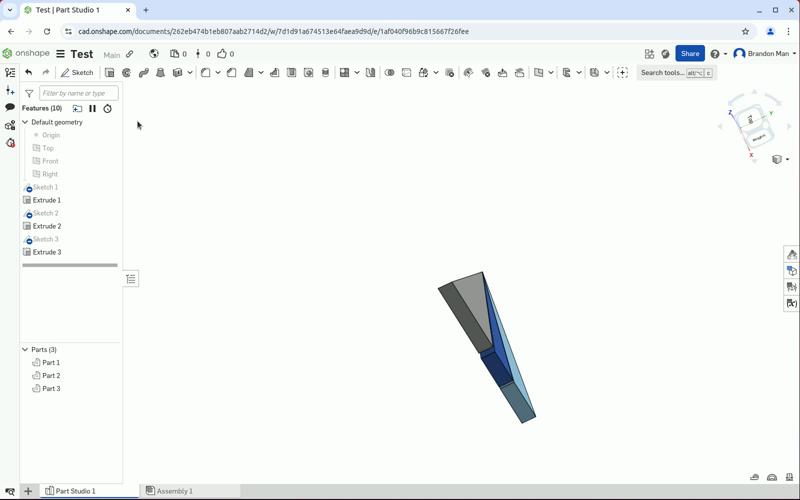
key(up, 2)
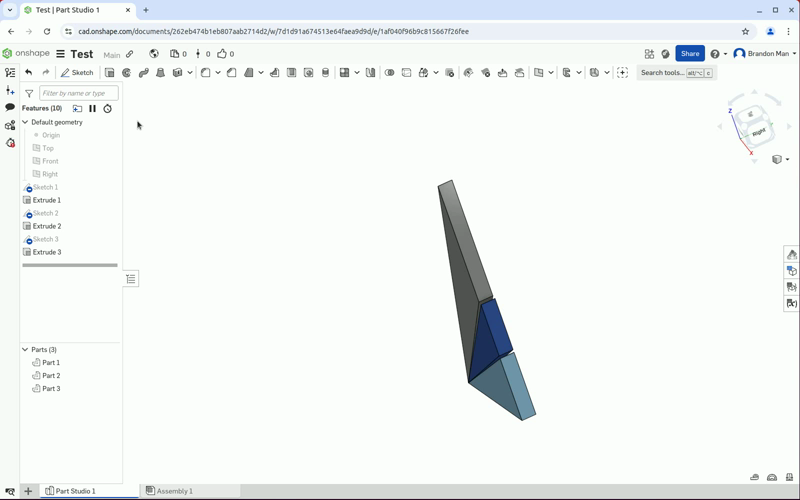
key(right, 2)
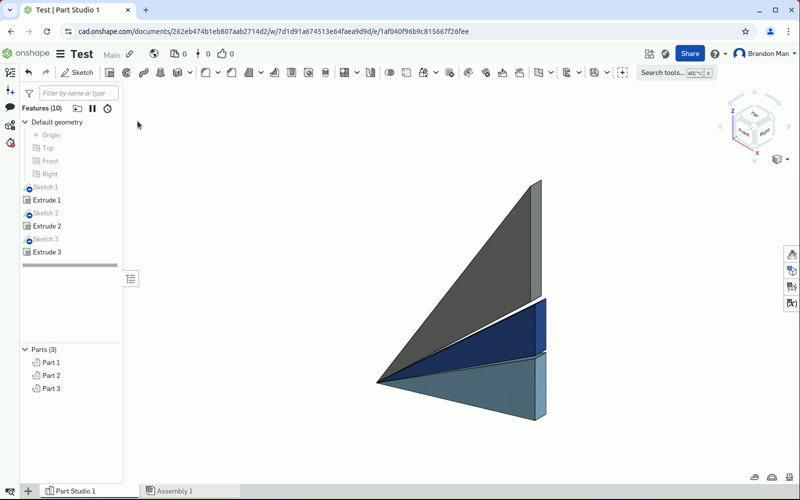
mouse_move(73, 189)
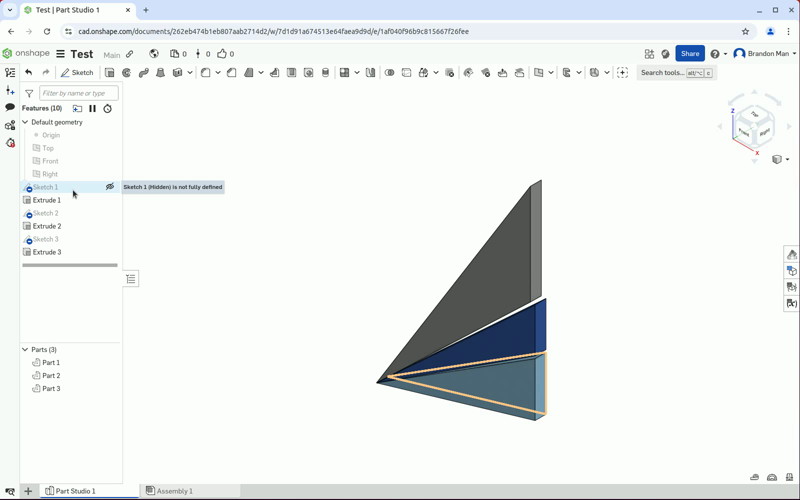
click(73, 189)